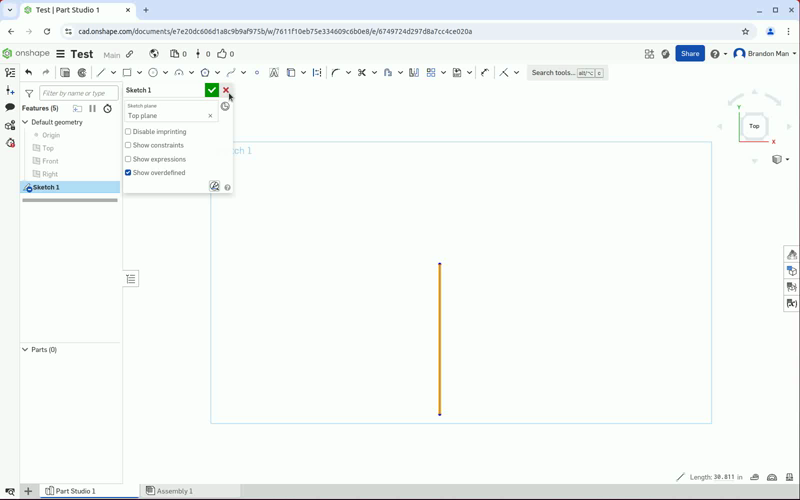
key(shift+h)
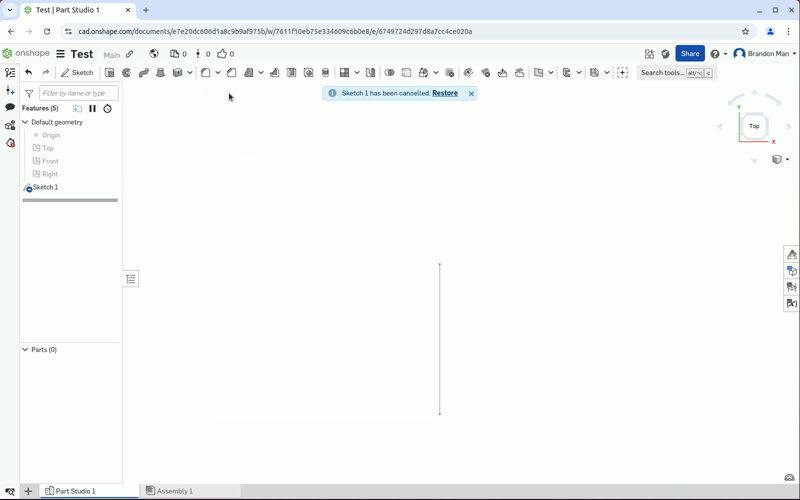
key(shift+s)
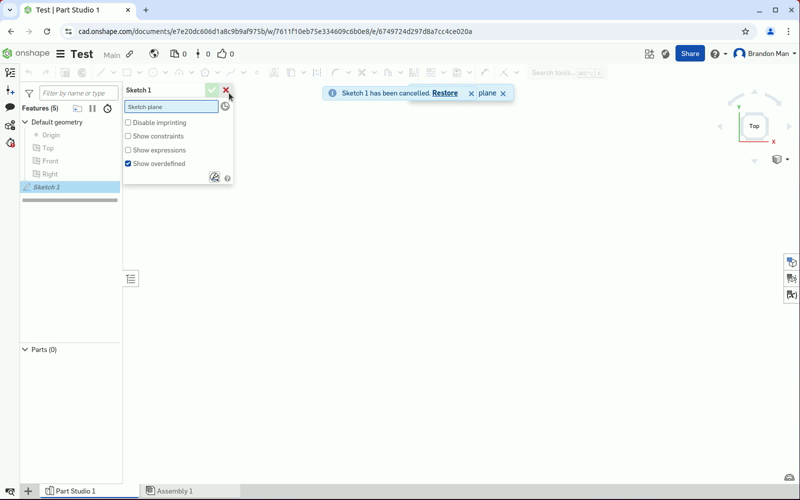
mouse_move(73, 150)
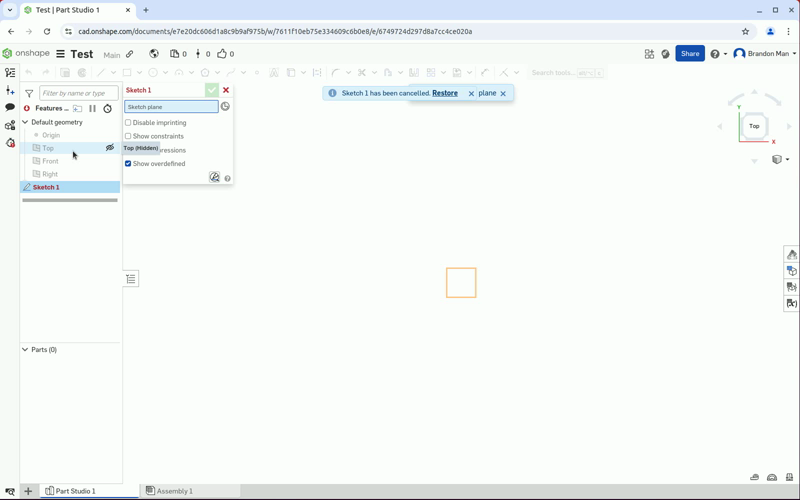
click(73, 150)
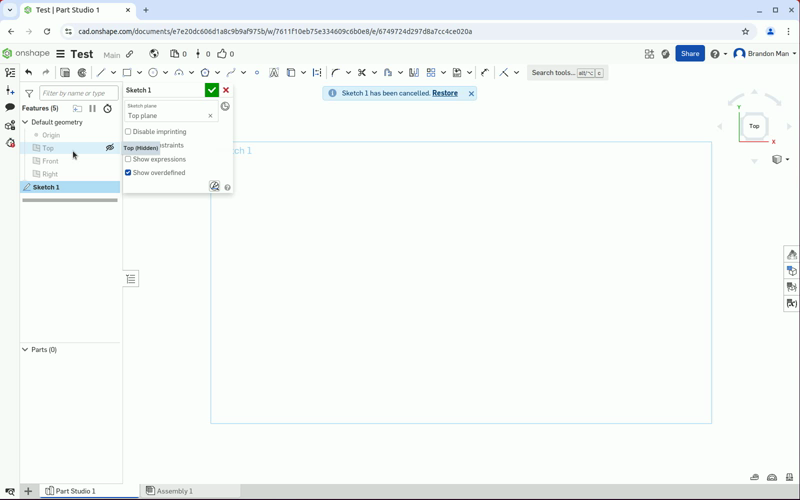
mouse_move(73, 352)
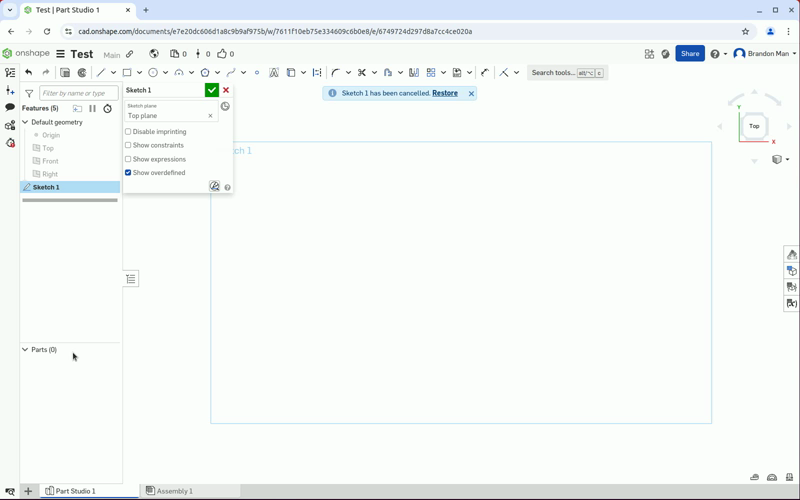
key(y)
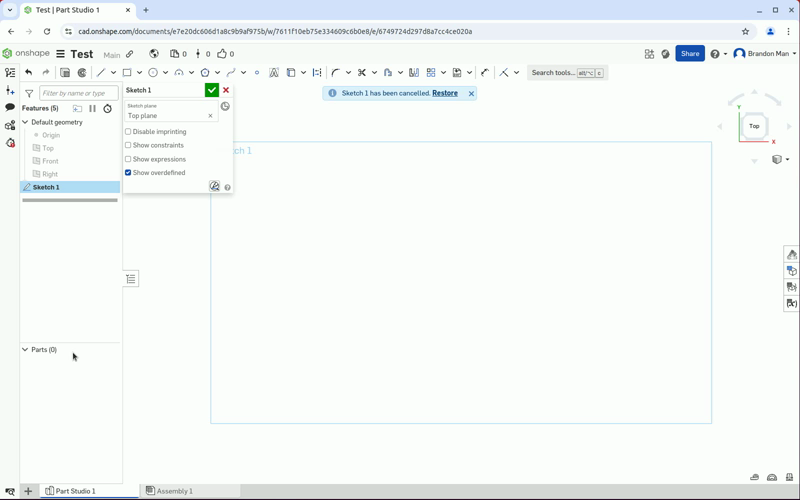
key(c)
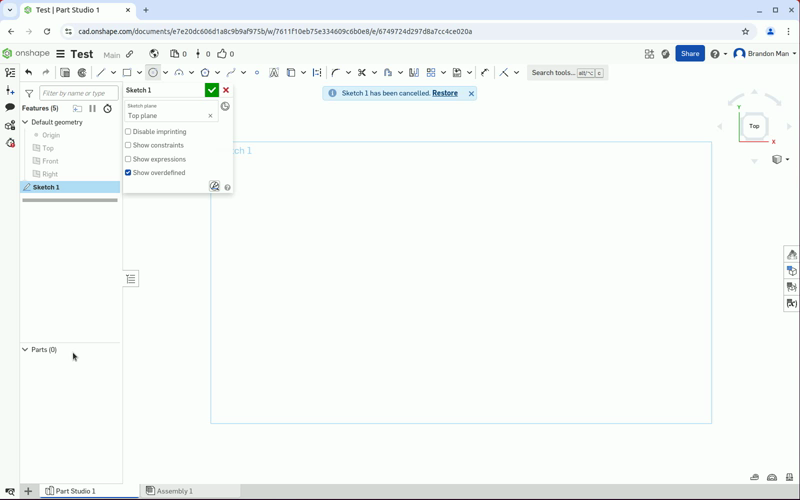
key_down(shift)
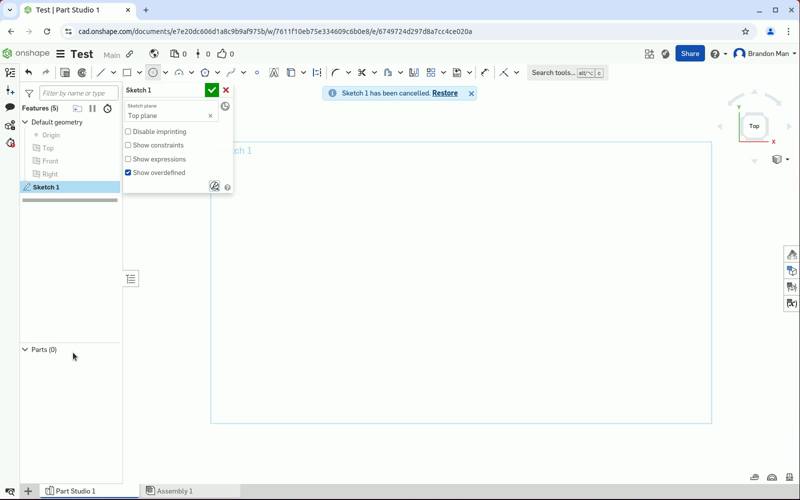
mouse_move(529, 282)
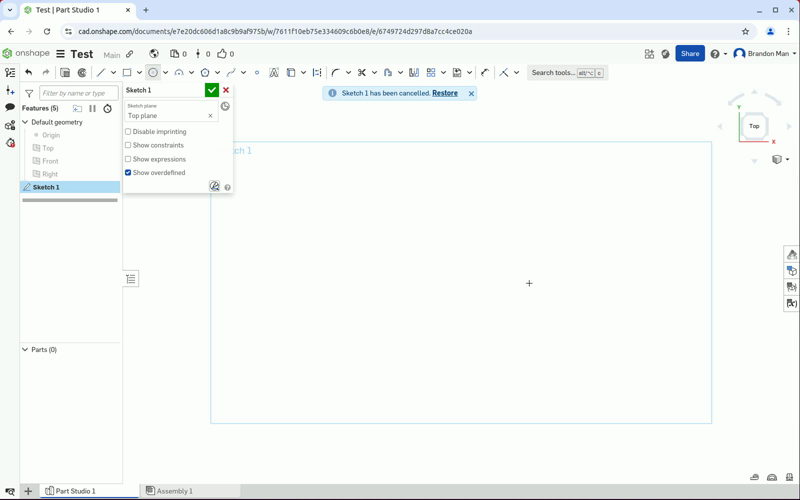
click(529, 282)
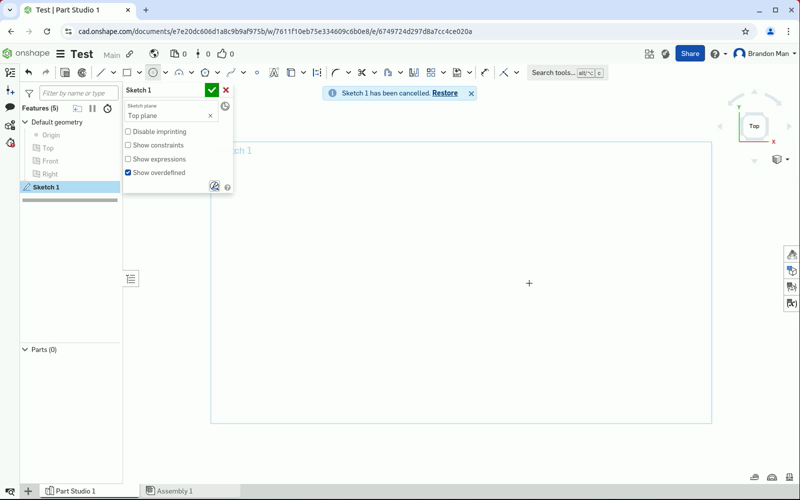
key_up(shift)
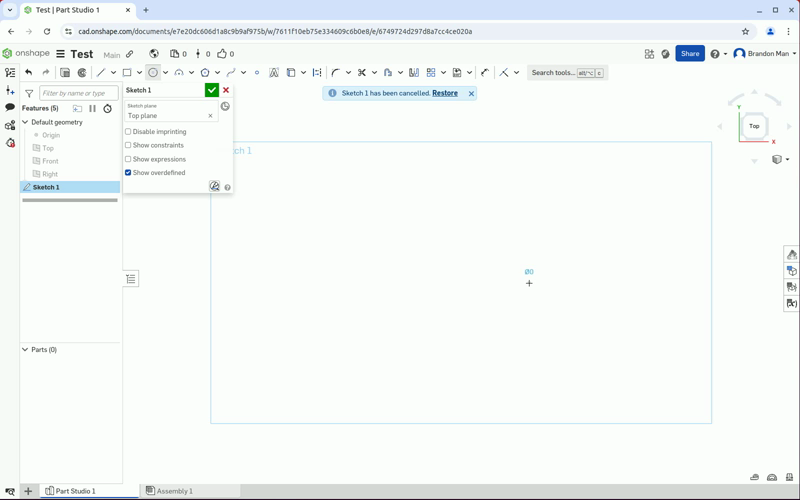
mouse_move(574, 282)
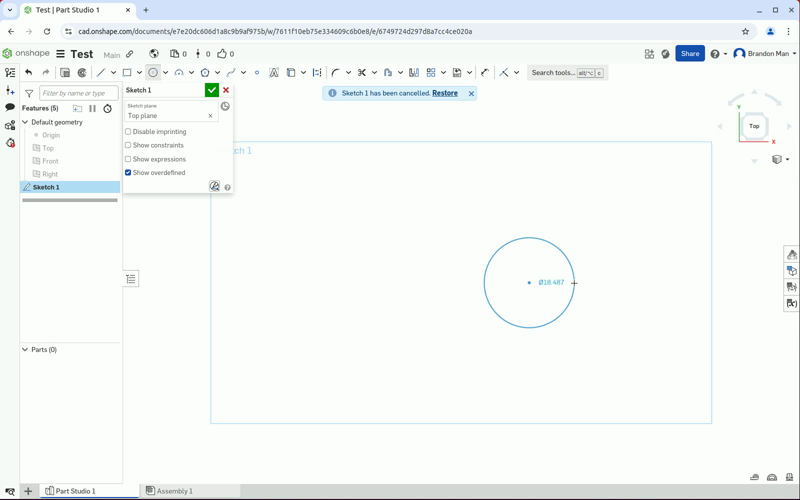
click(574, 282)
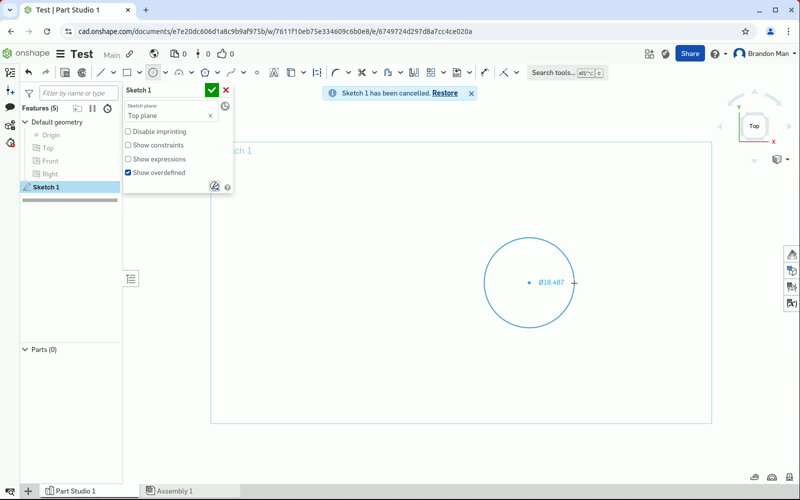
key(esc)
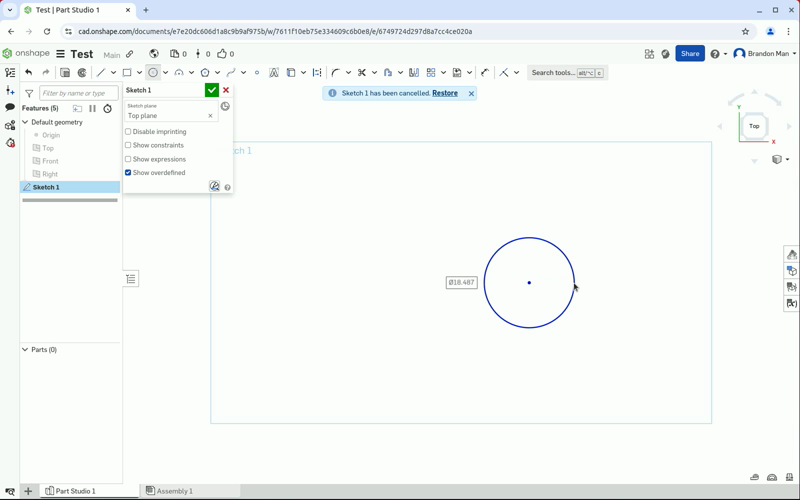
key(c)
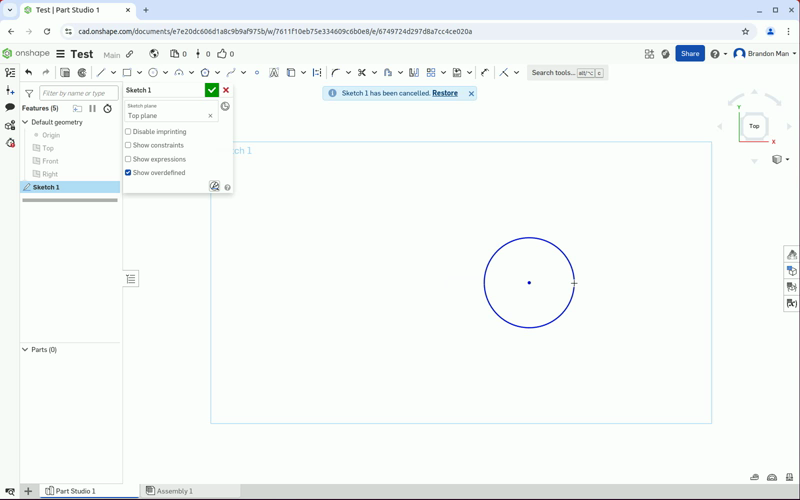
key_down(shift)
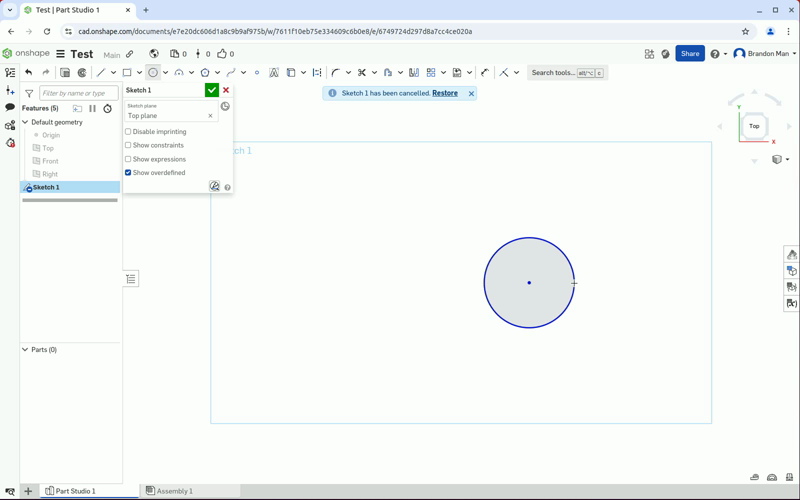
mouse_move(529, 282)
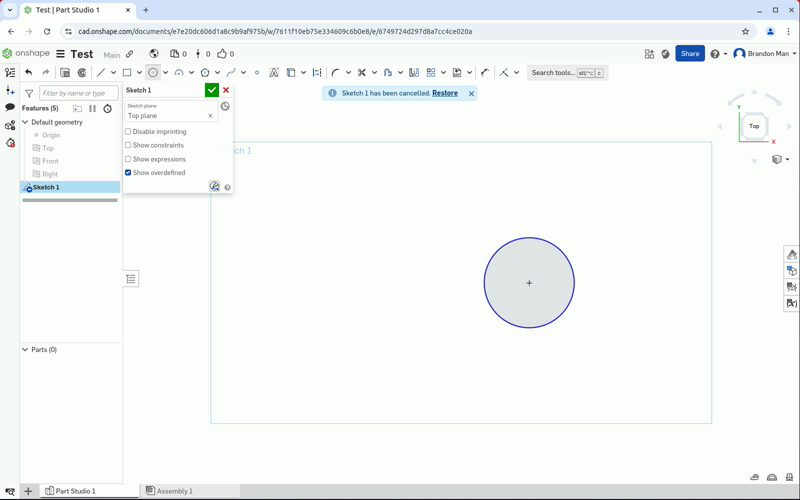
click(529, 282)
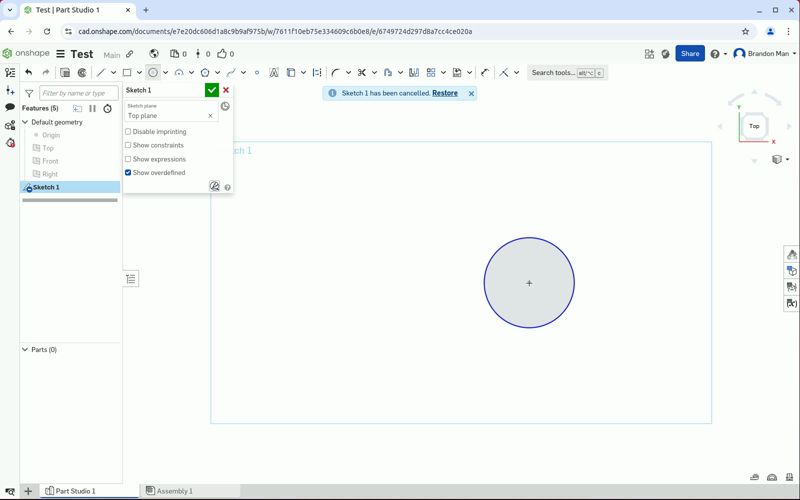
key_up(shift)
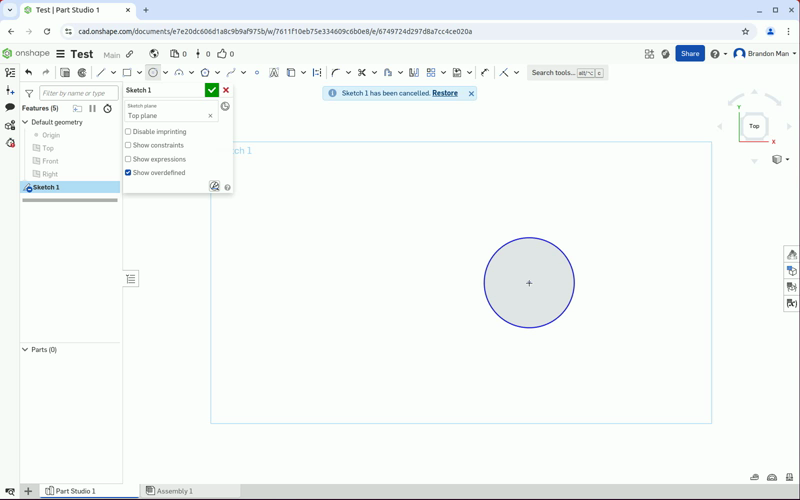
mouse_move(558, 282)
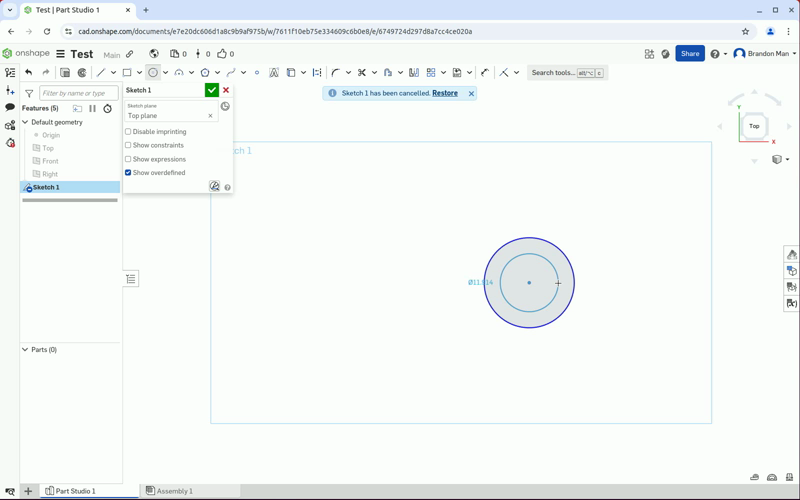
click(558, 282)
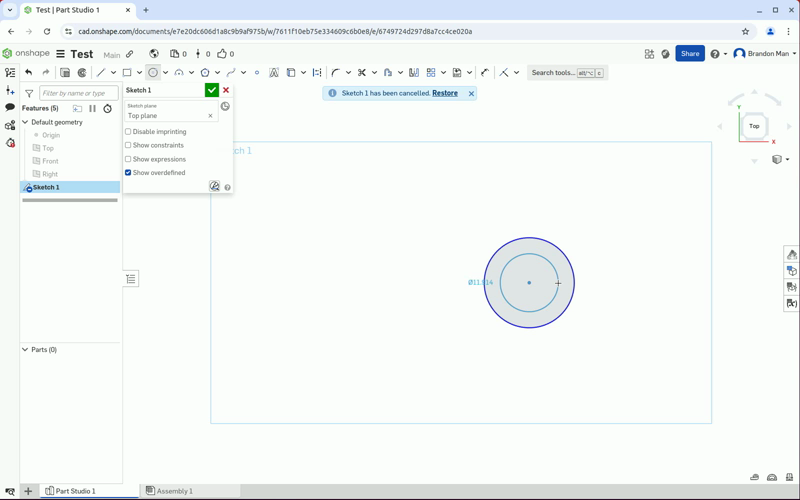
key(esc)
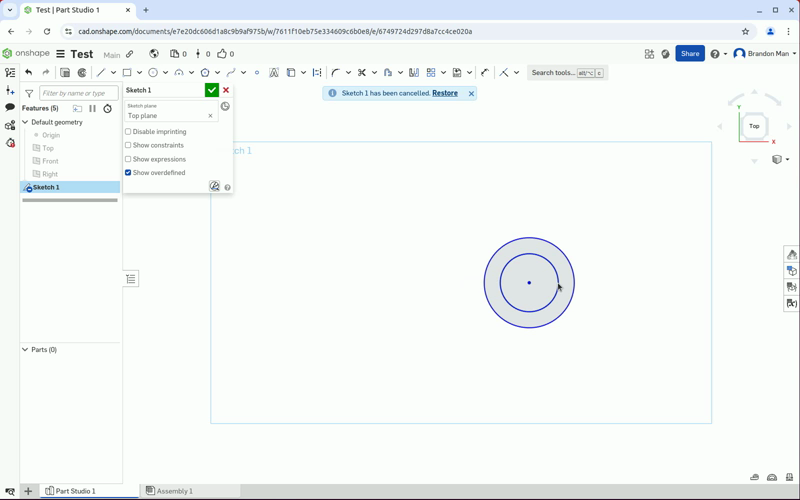
mouse_move(500, 296)
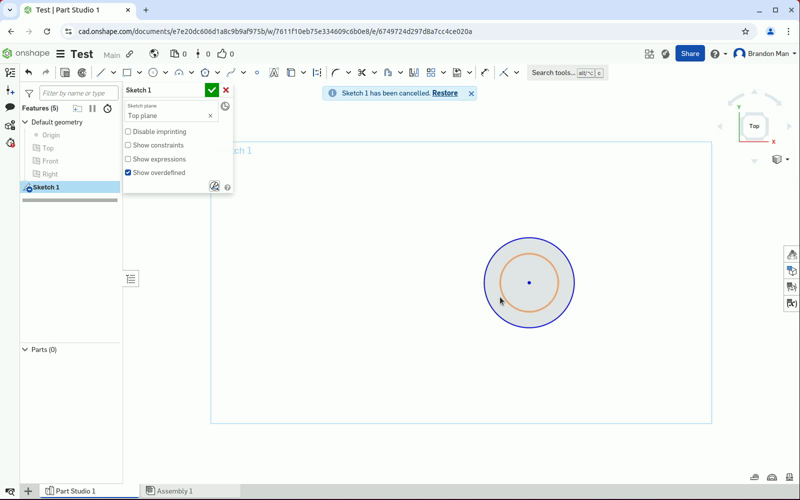
click(500, 296)
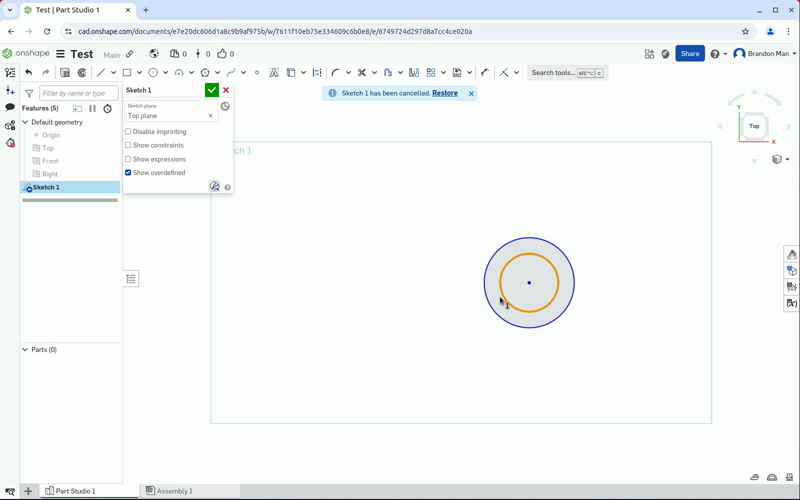
mouse_move(73, 352)
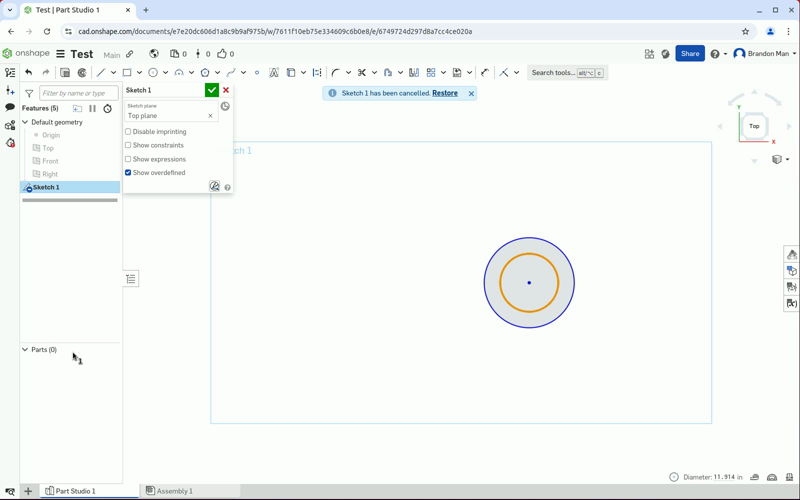
key(shift+y)
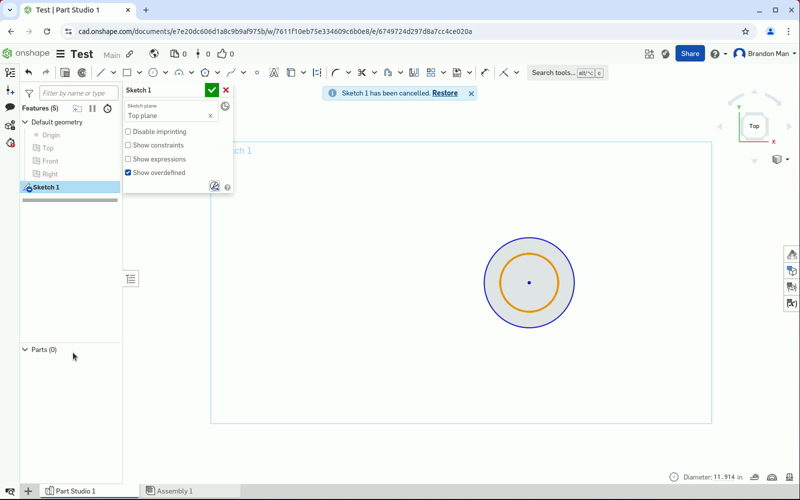
key(shift+e)
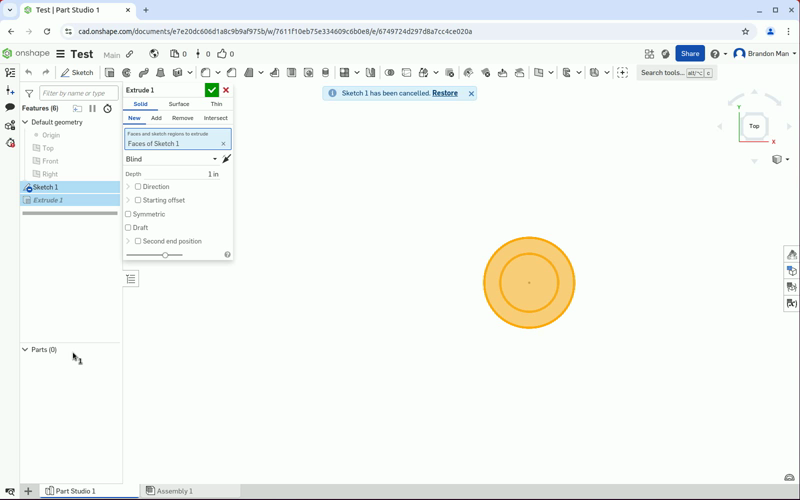
mouse_move(143, 106)
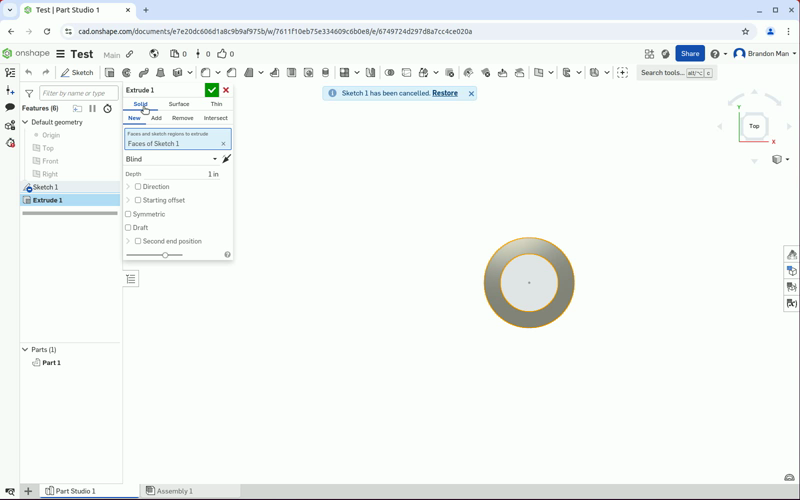
click(143, 106)
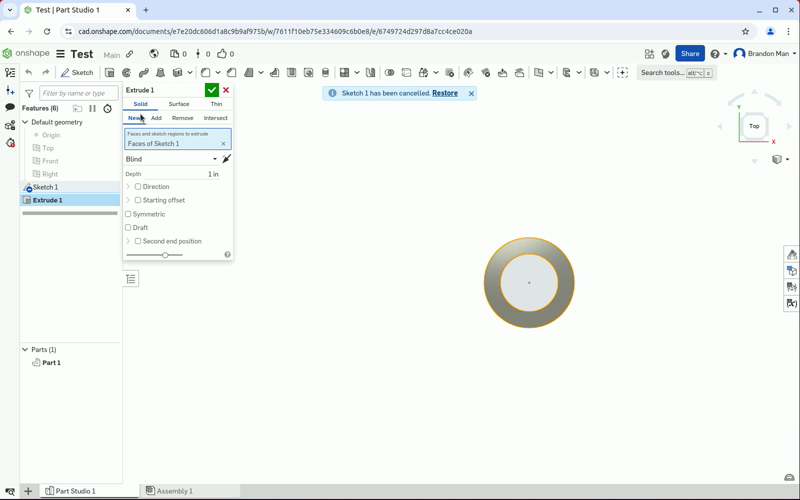
mouse_move(137, 120)
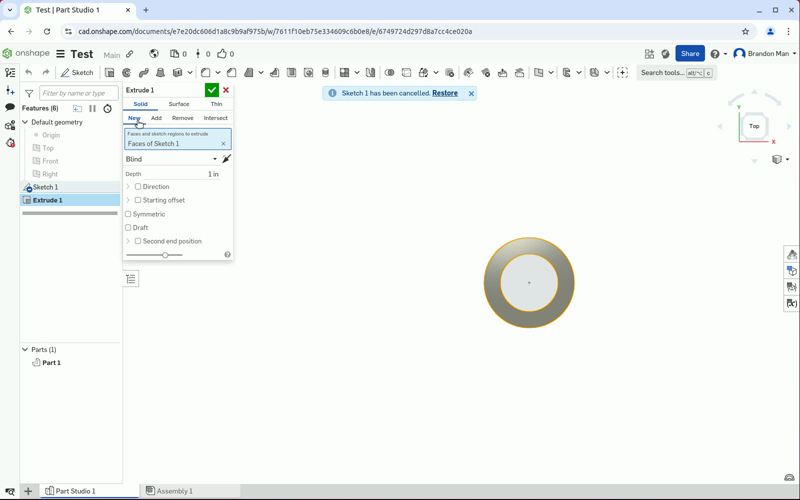
click(137, 120)
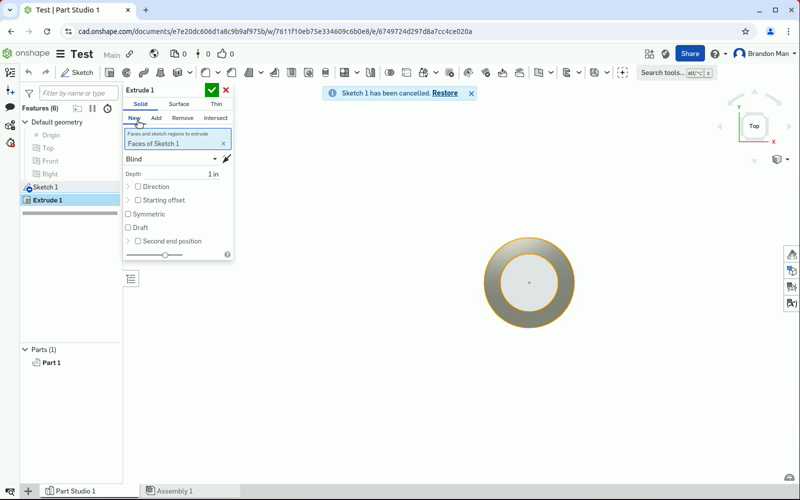
key(tab, 4)
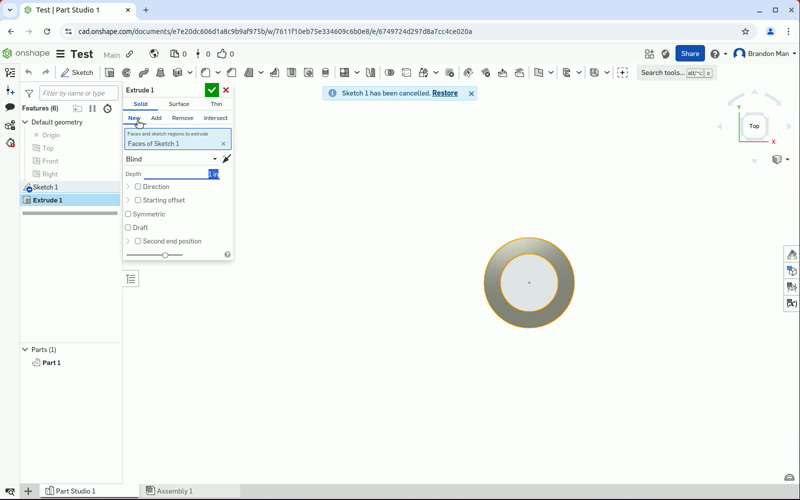
text(19.738)
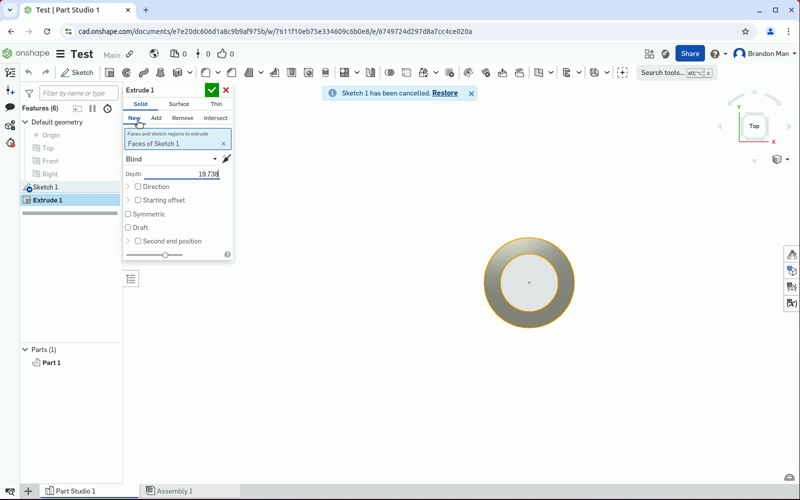
key(enter)
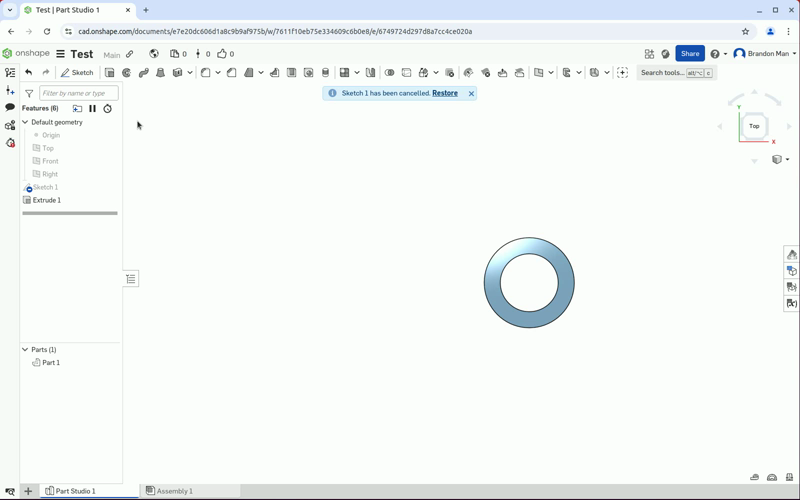
key(shift+h)
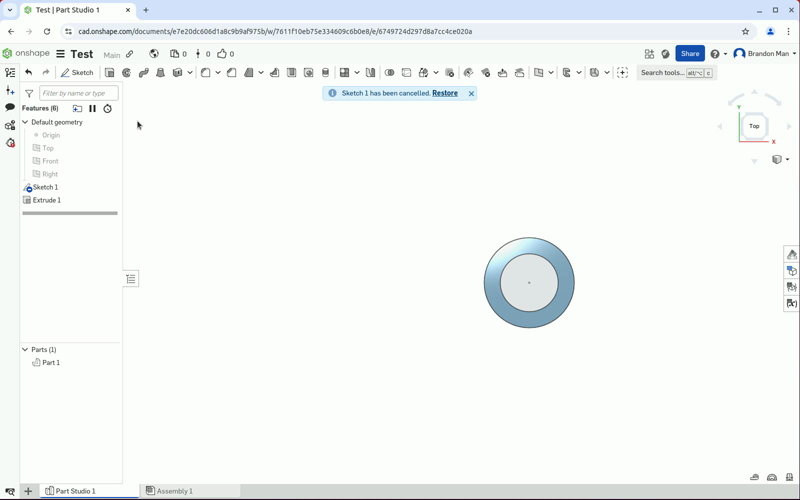
key(shift+h)
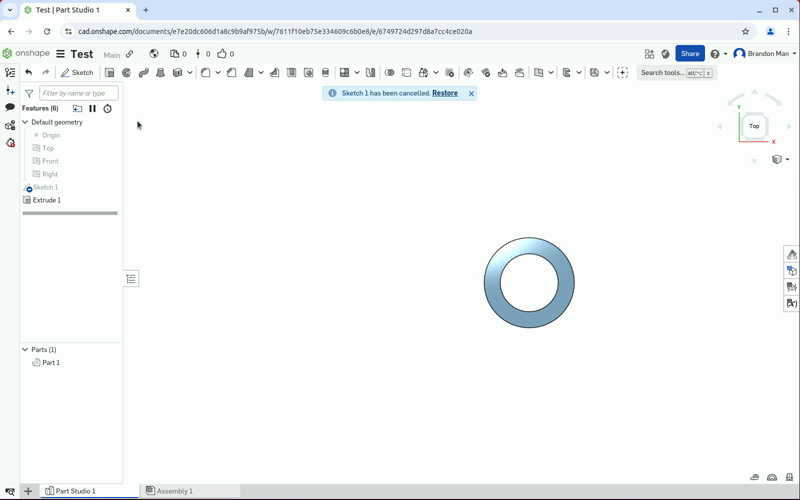
mouse_move(73, 189)
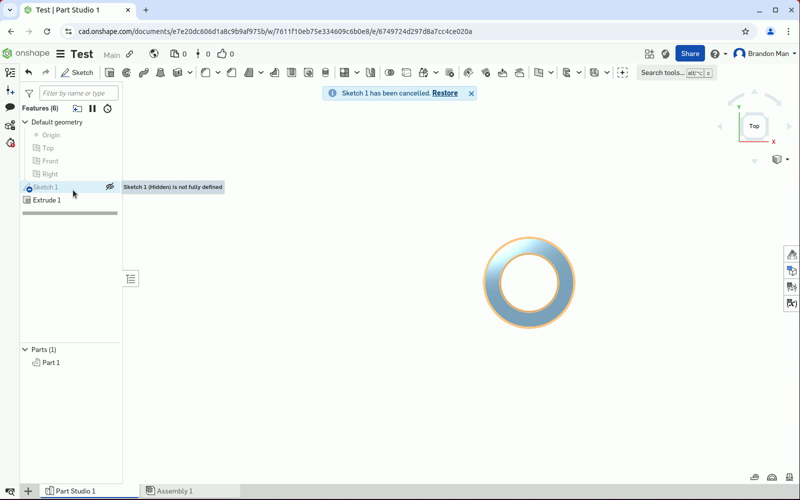
click(73, 189)
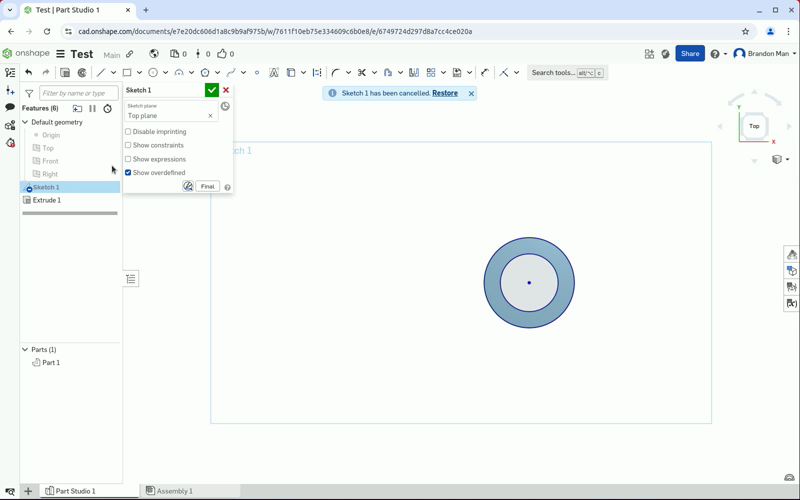
mouse_move(229, 92)
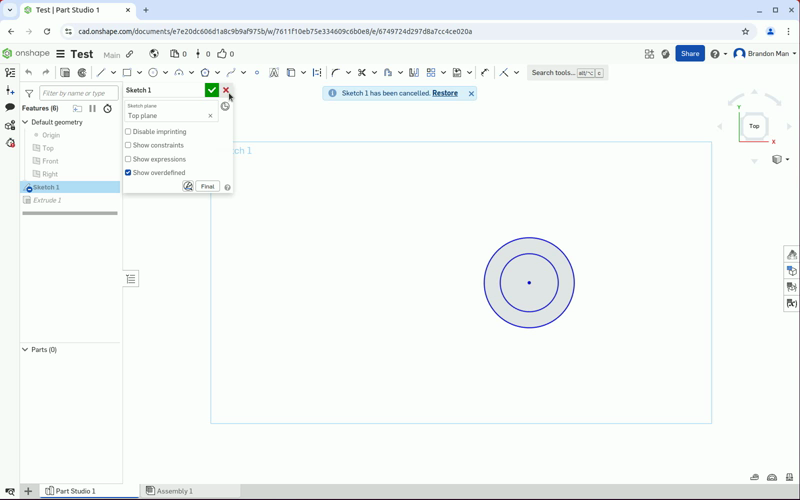
click(229, 92)
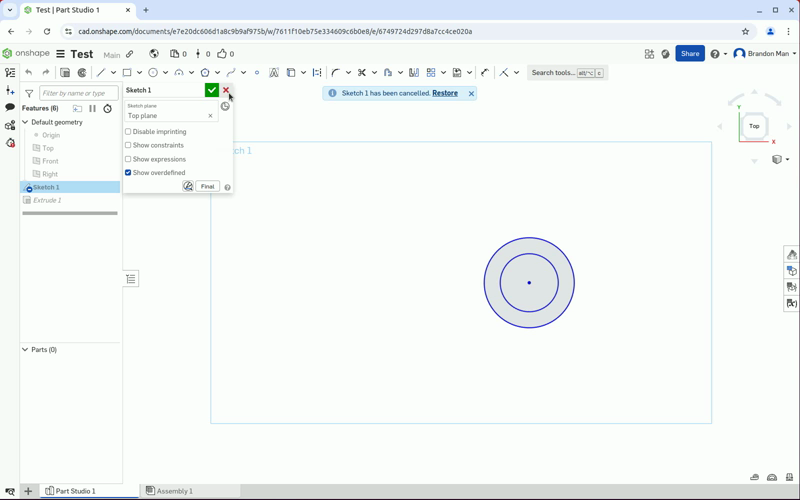
key(shift+s)
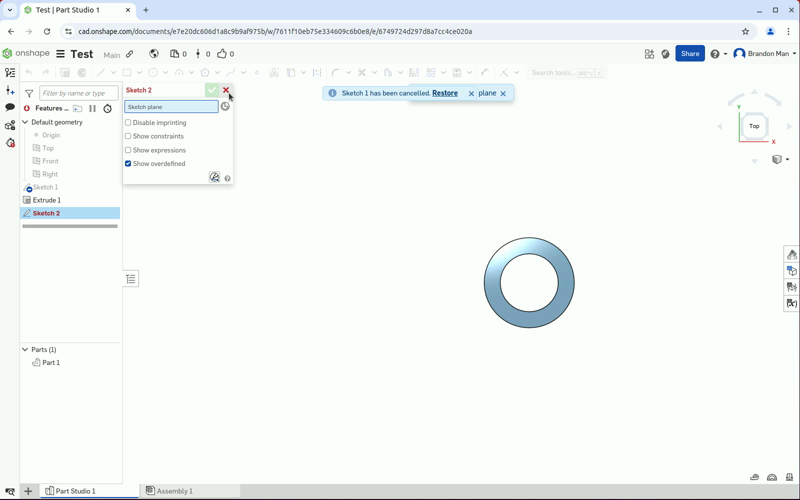
mouse_move(73, 150)
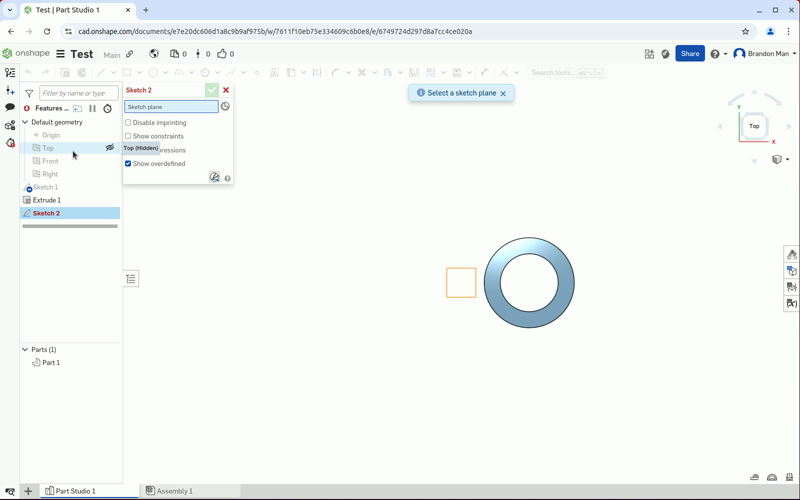
click(73, 150)
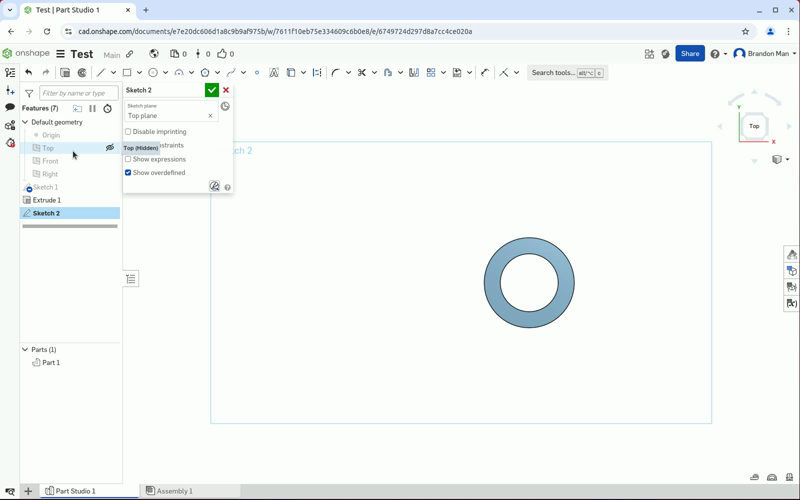
mouse_move(73, 352)
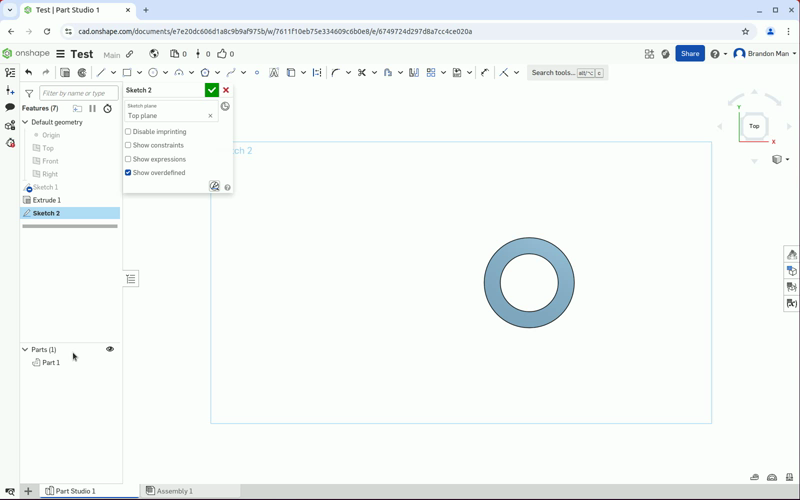
key(y)
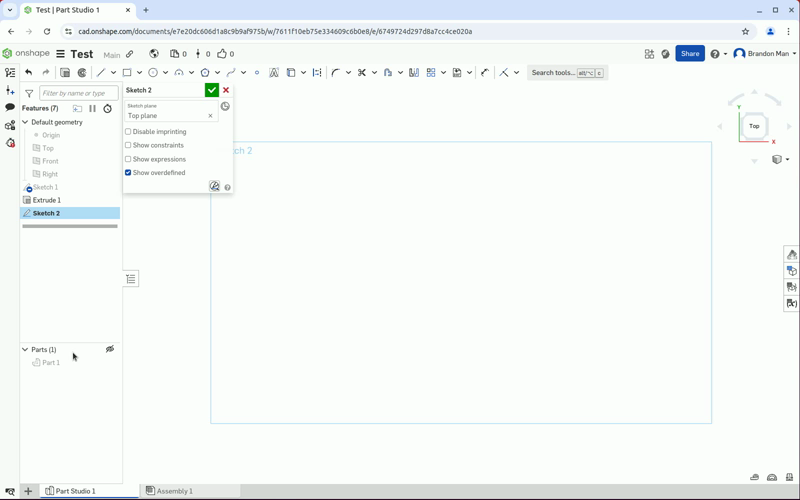
key(l)
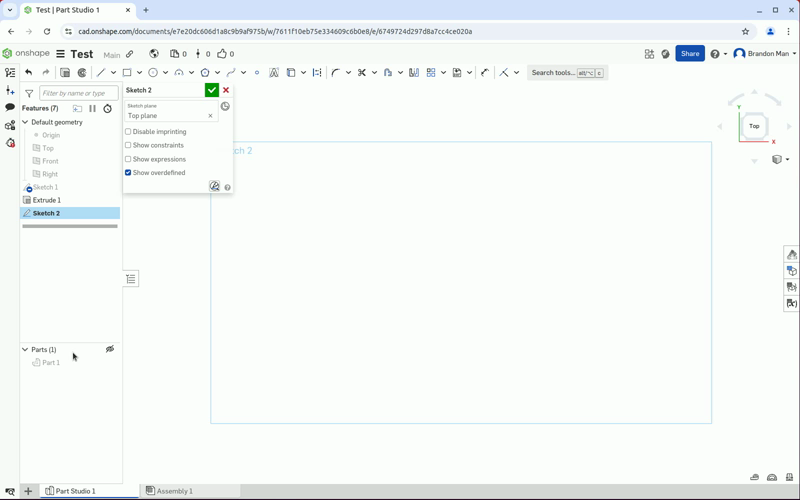
key_down(shift)
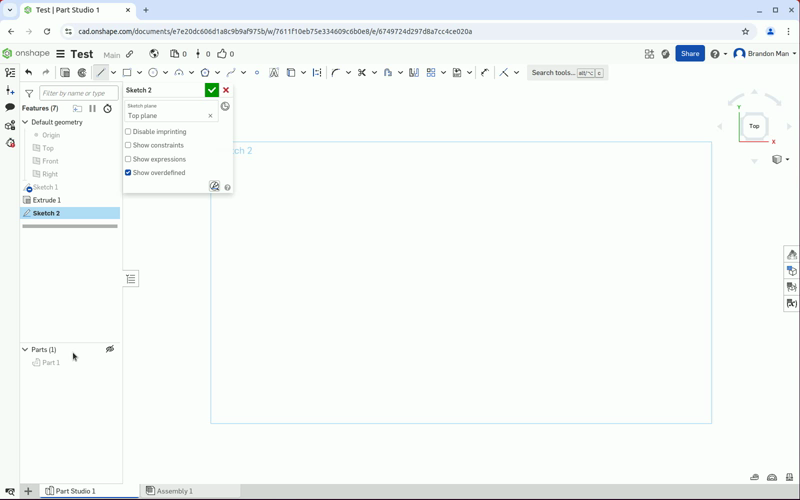
mouse_move(392, 327)
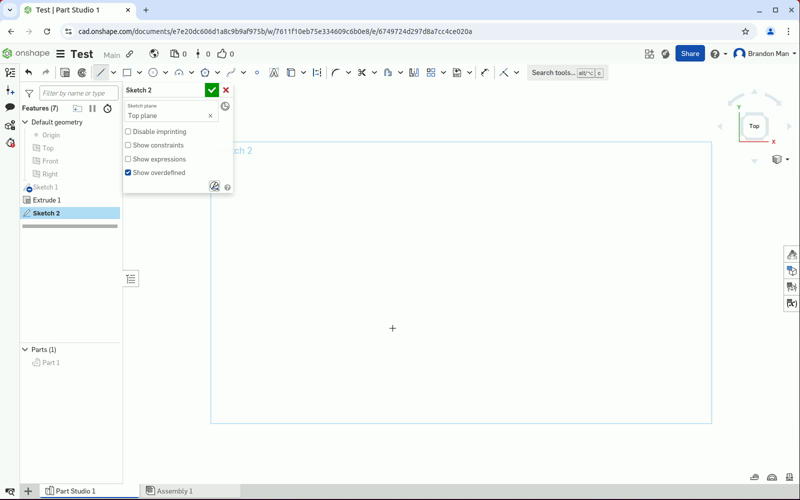
click(392, 327)
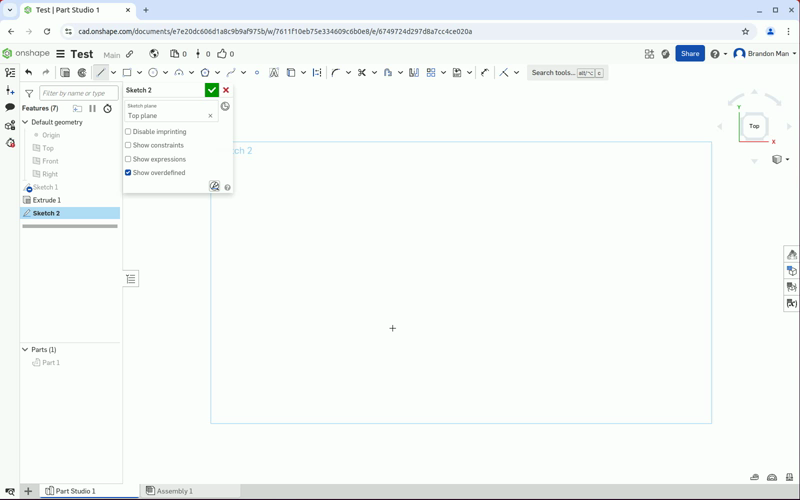
key_up(shift)
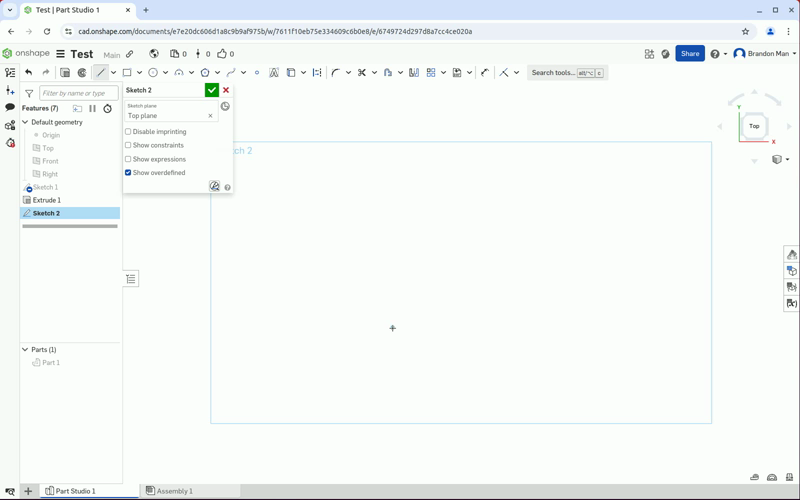
key_down(shift)
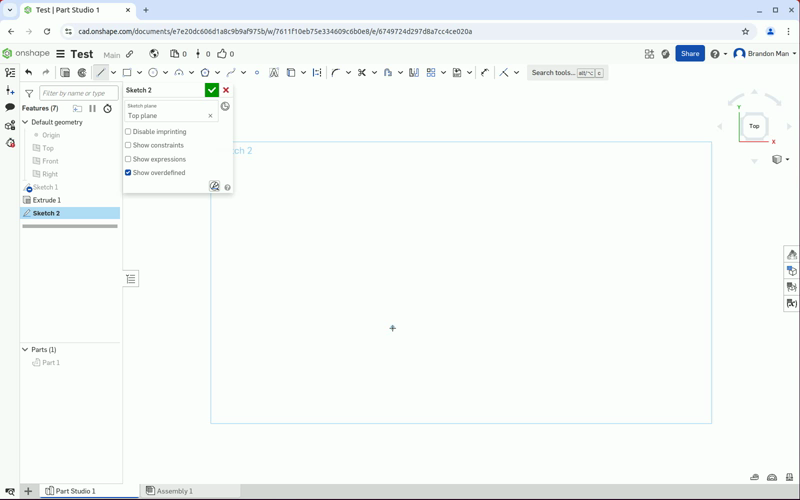
mouse_move(528, 327)
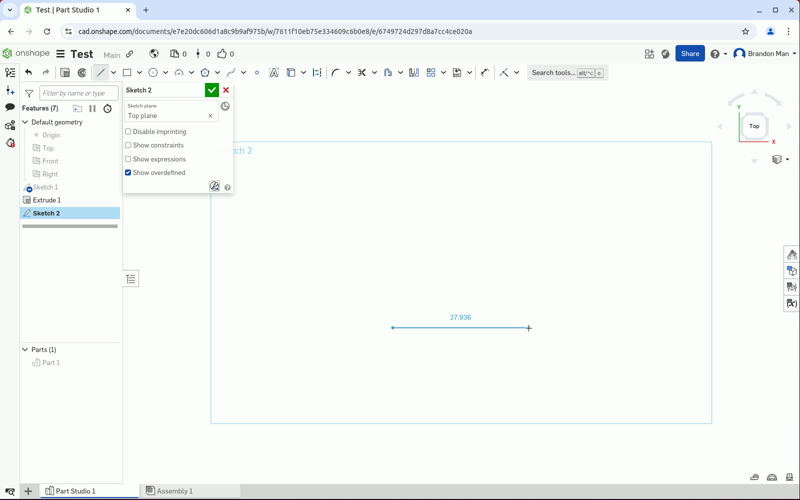
click(528, 327)
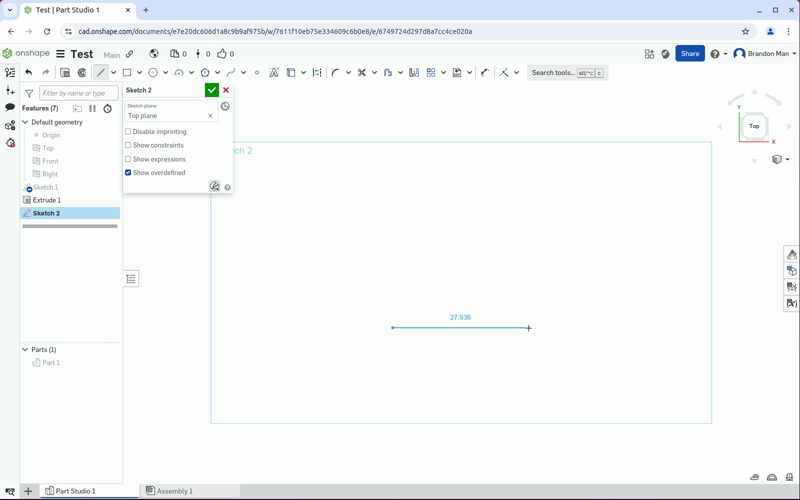
key_up(shift)
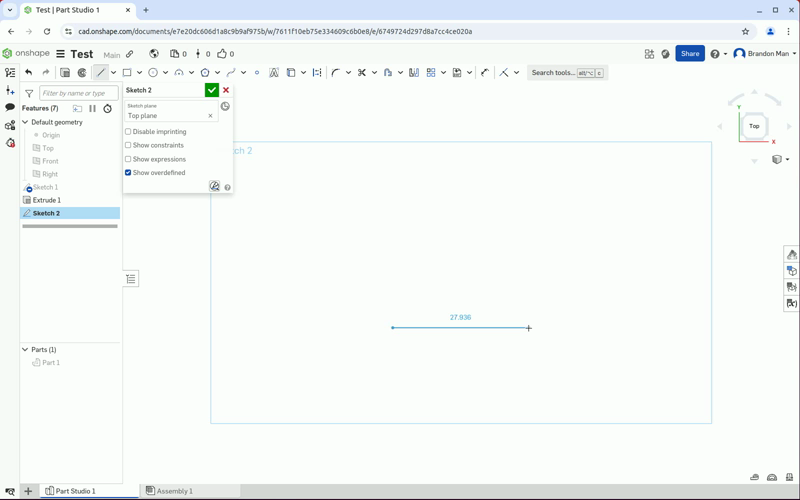
key(esc)
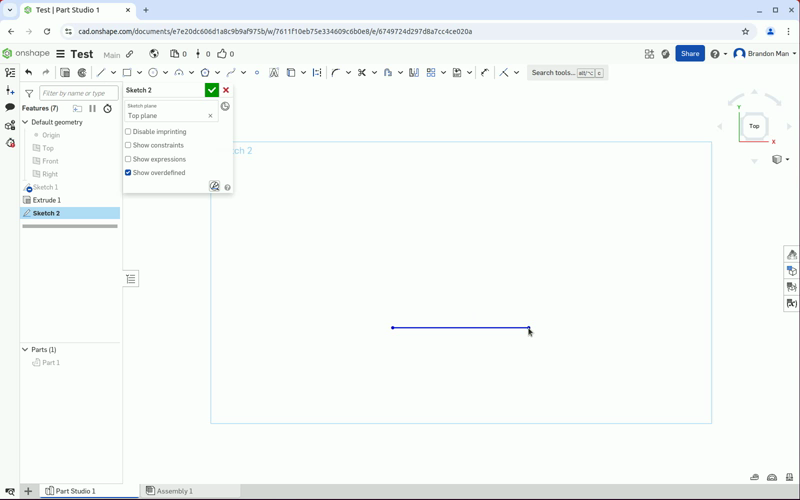
key(a)
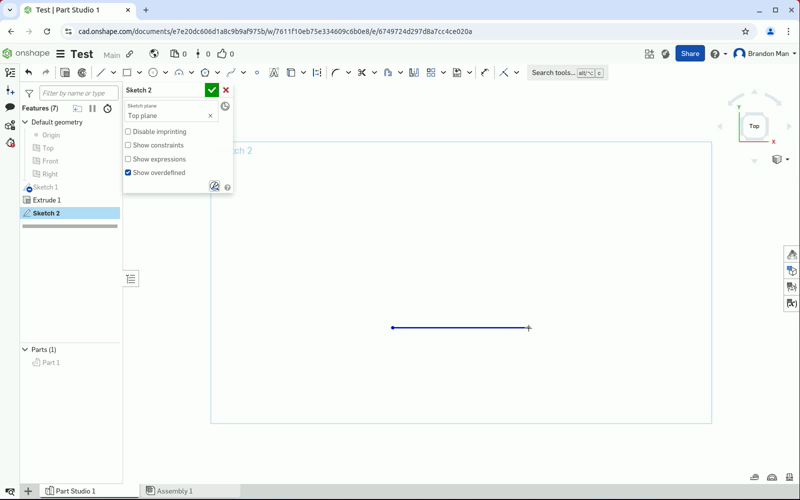
mouse_move(528, 327)
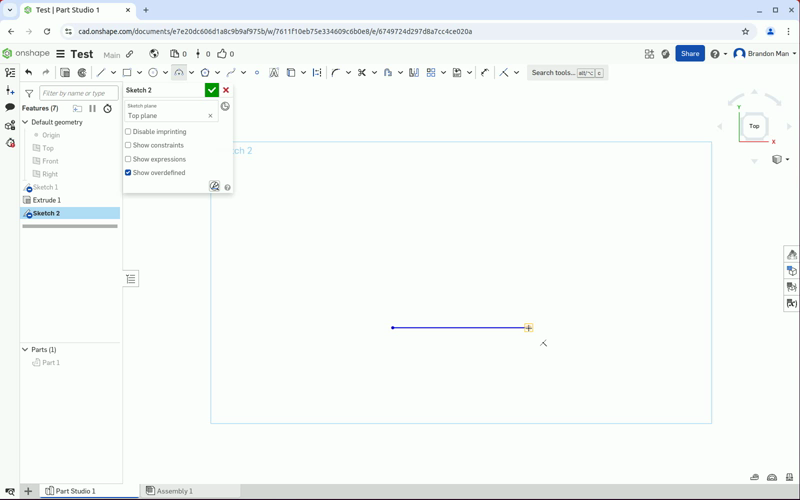
click(528, 327)
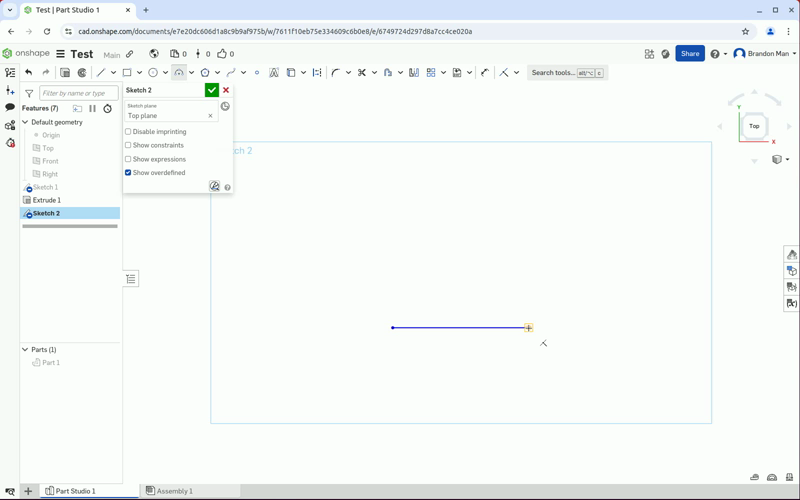
key_down(shift)
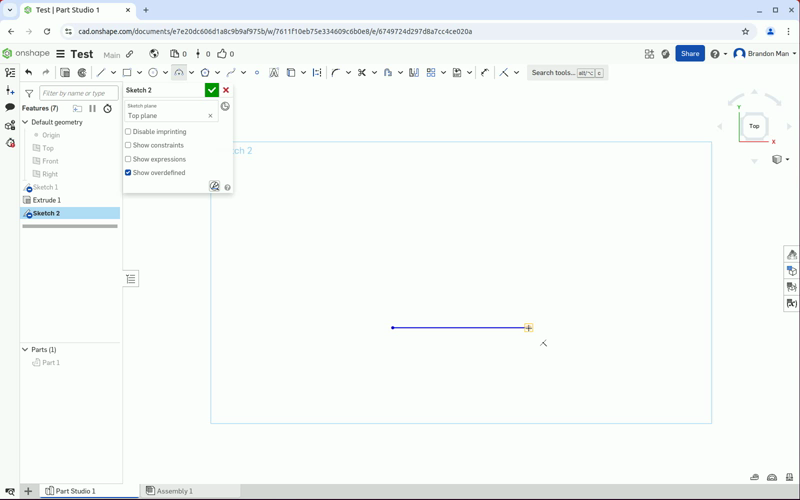
mouse_move(528, 237)
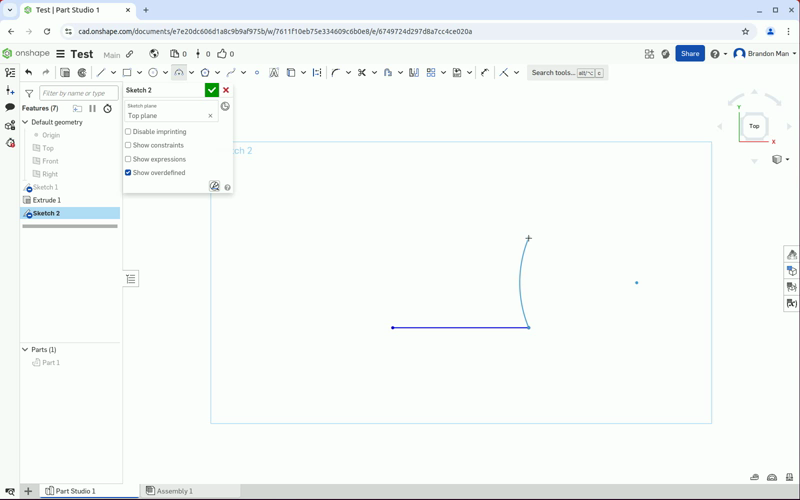
click(528, 237)
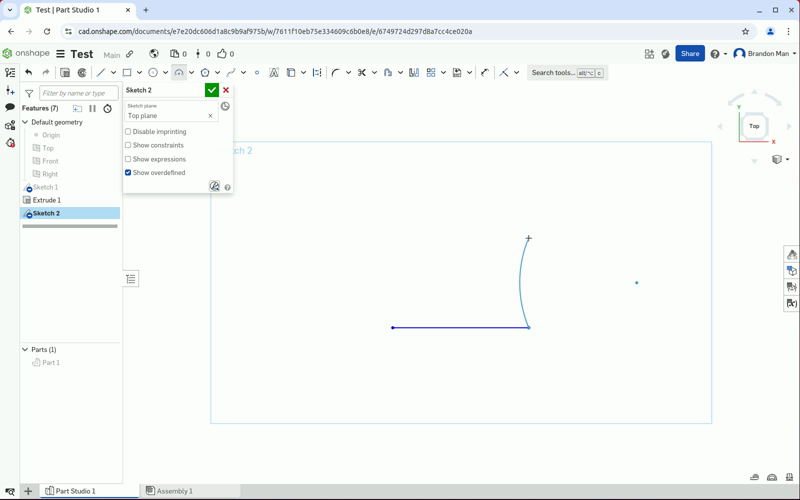
mouse_move(483, 282)
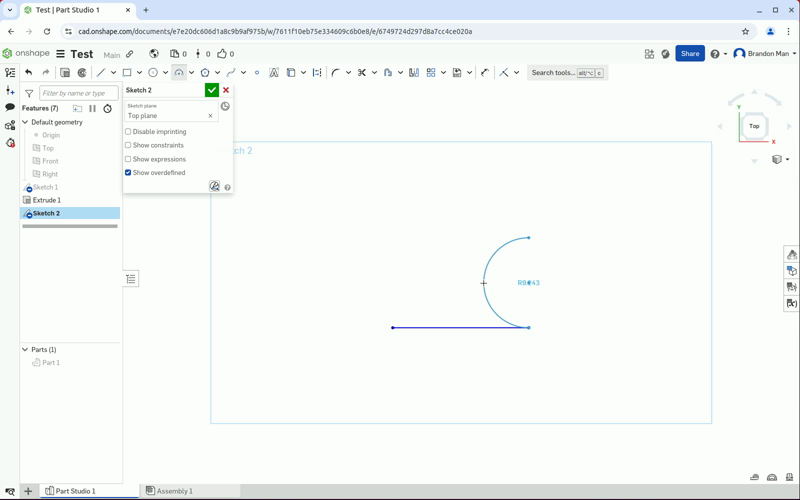
click(483, 282)
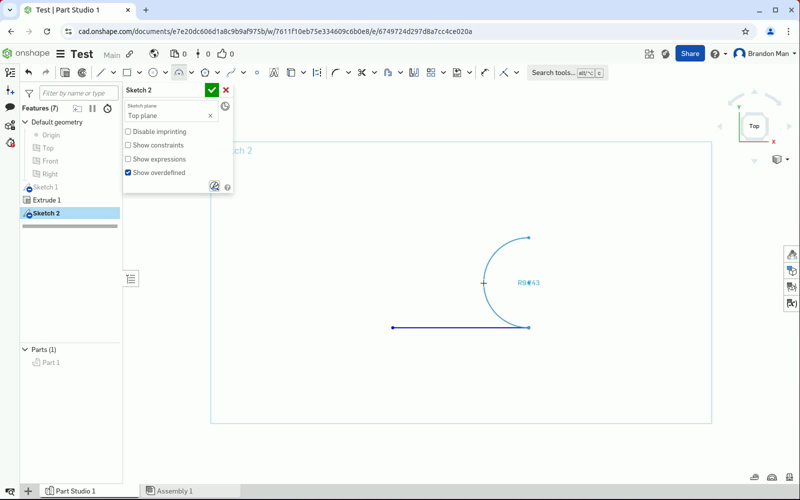
key_up(shift)
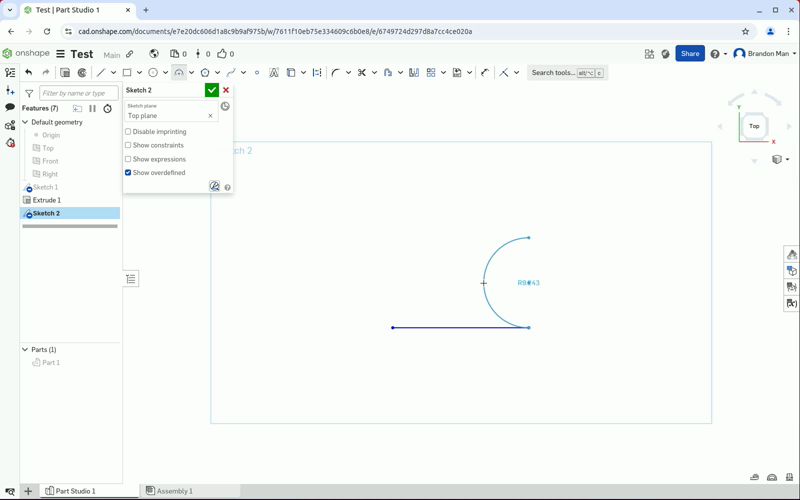
key(esc)
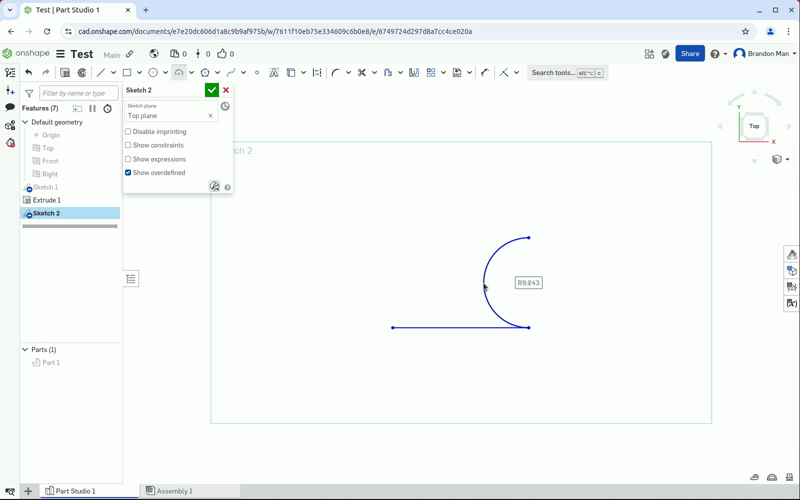
key(l)
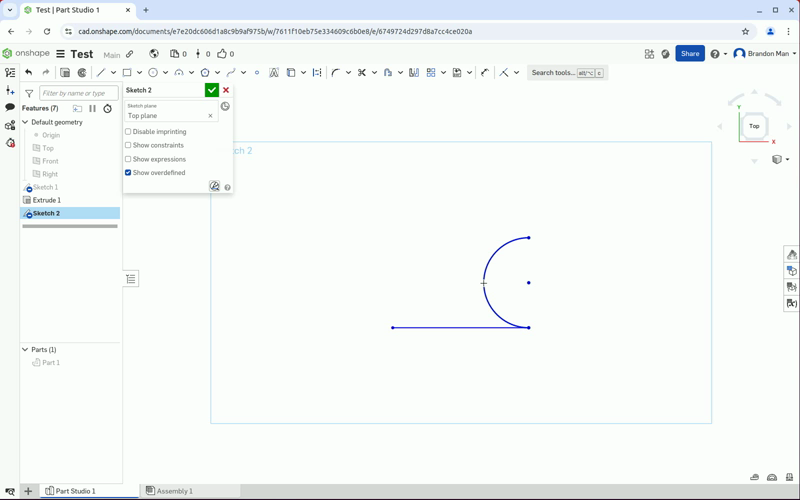
mouse_move(528, 237)
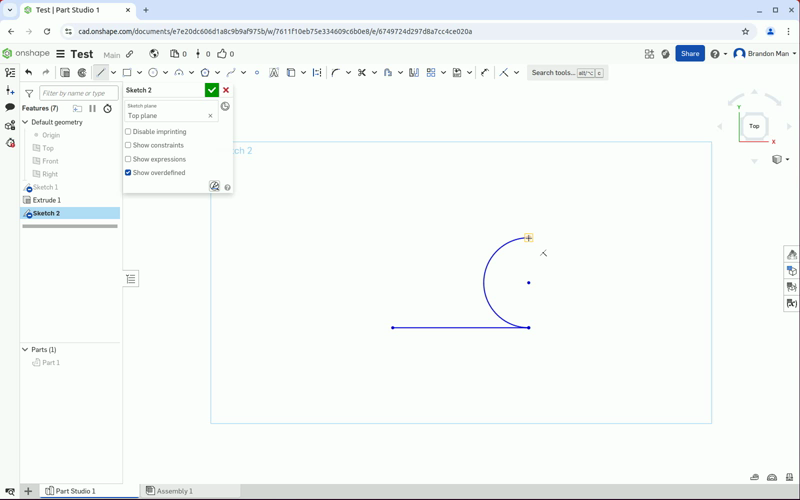
click(528, 237)
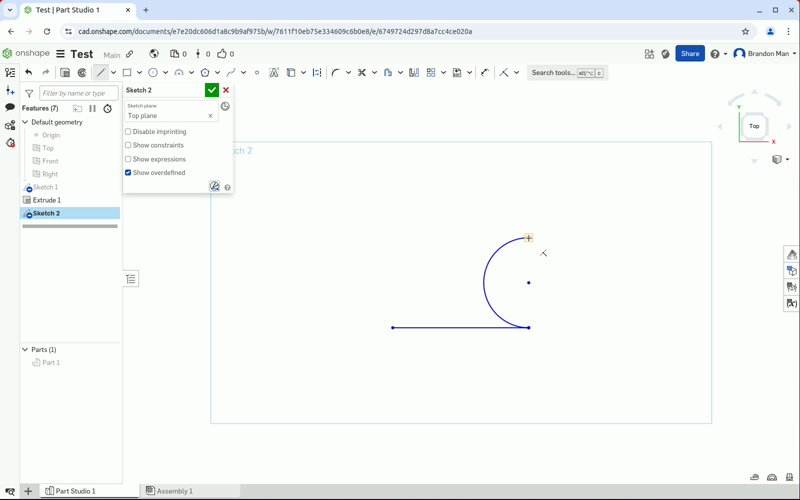
key_down(shift)
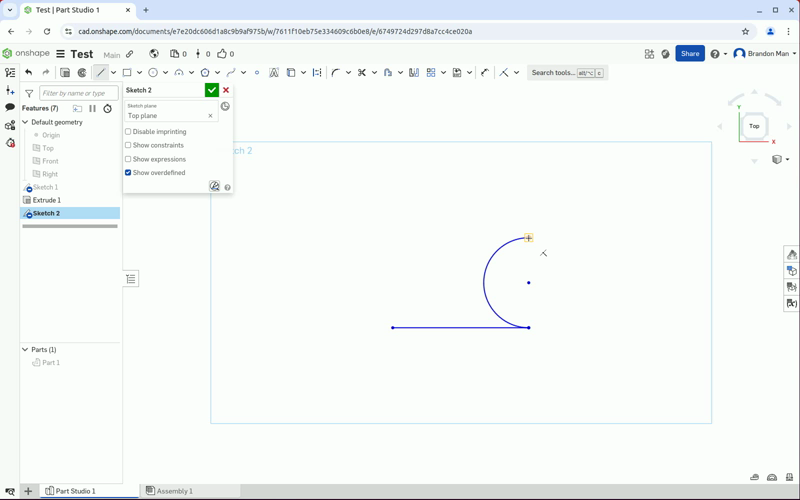
mouse_move(392, 237)
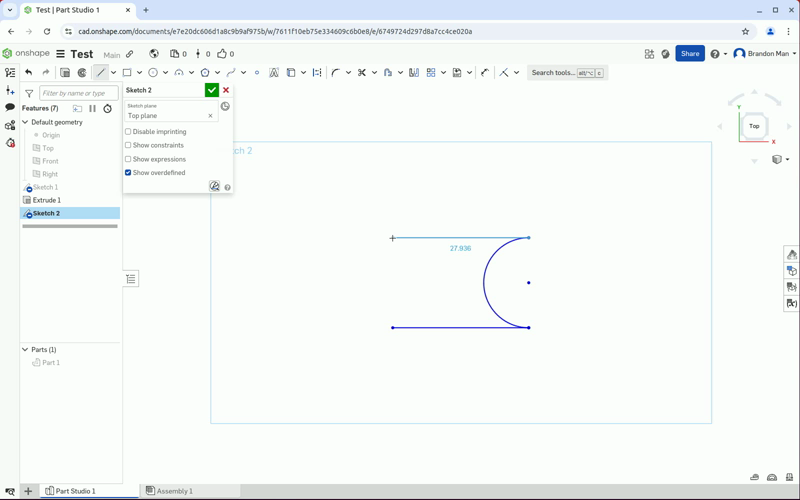
click(392, 237)
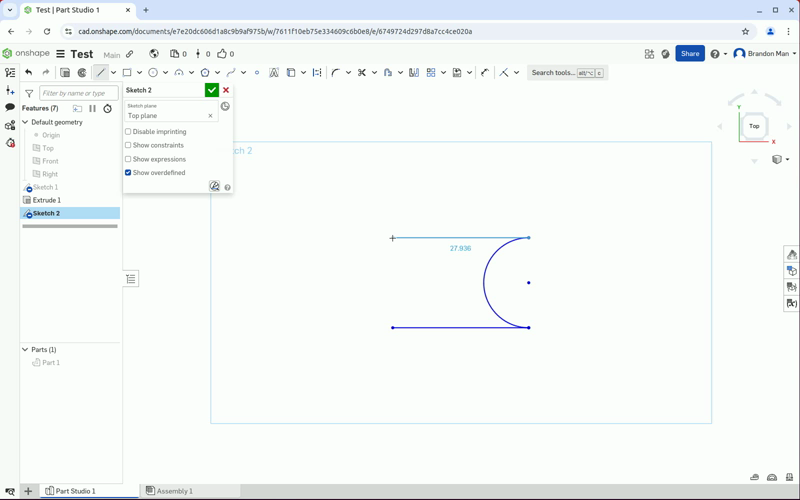
key_up(shift)
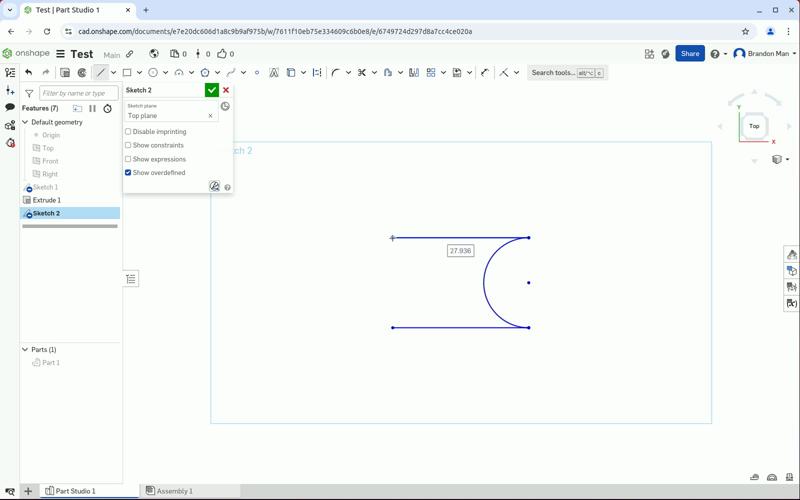
key_down(shift)
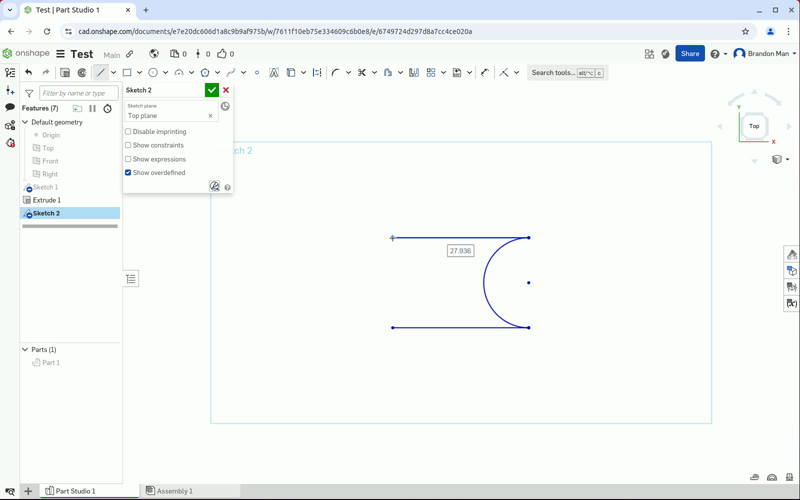
mouse_move(392, 327)
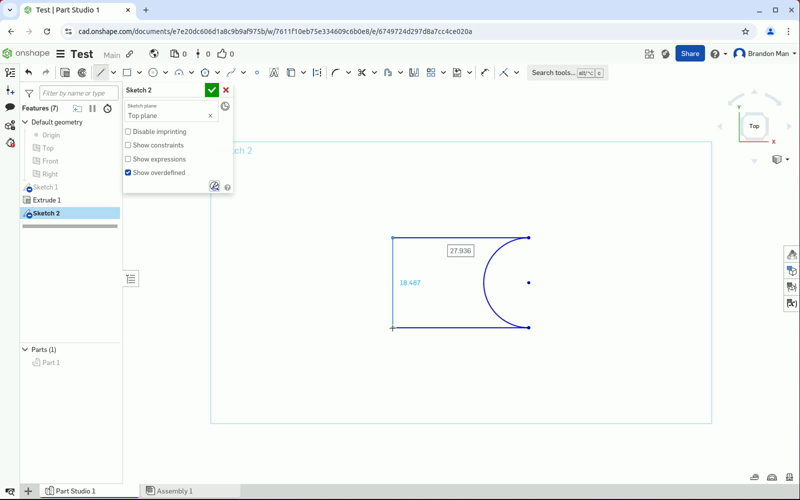
key_up(shift)
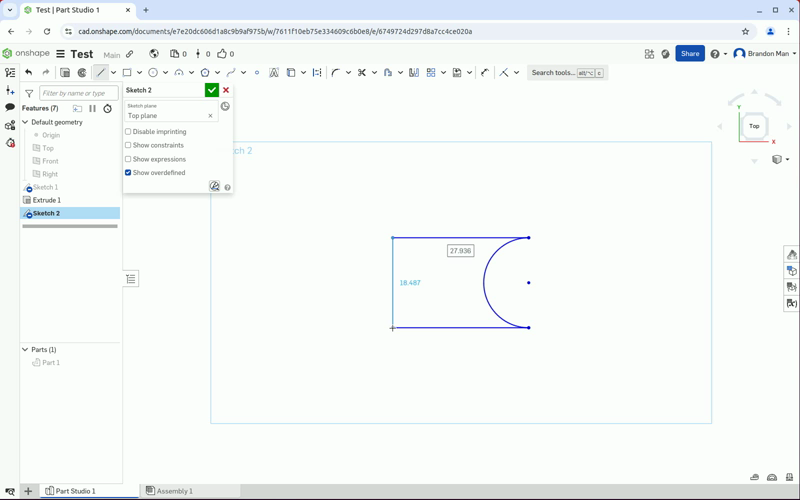
click(392, 327)
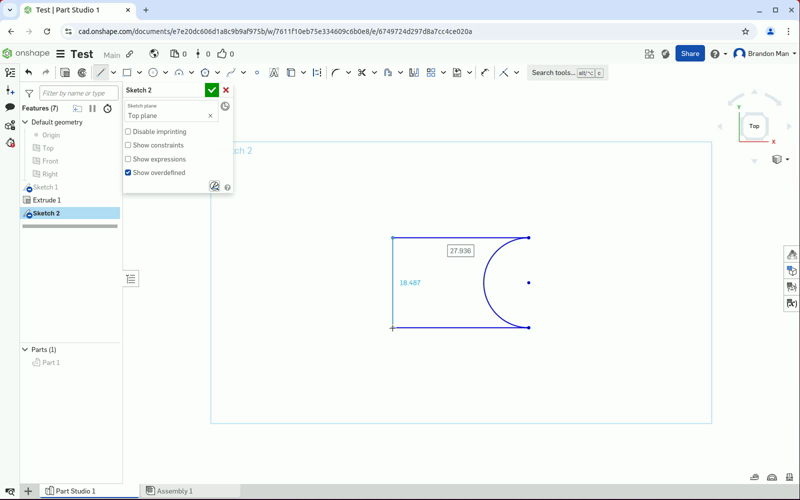
key(esc)
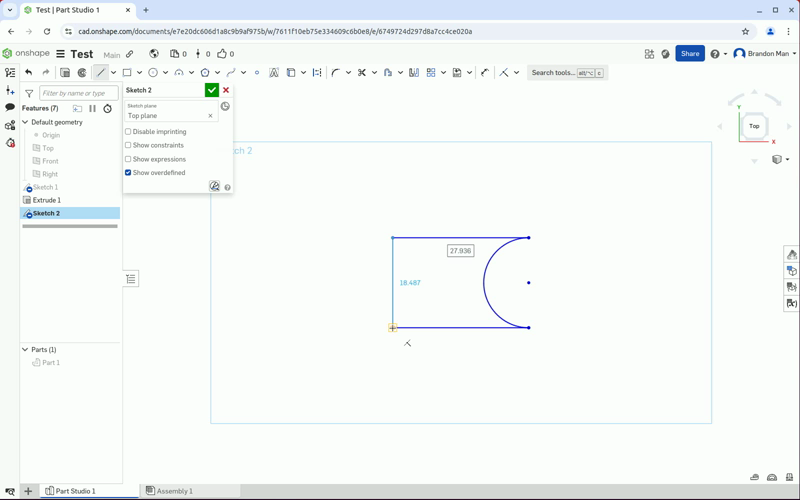
mouse_move(439, 260)
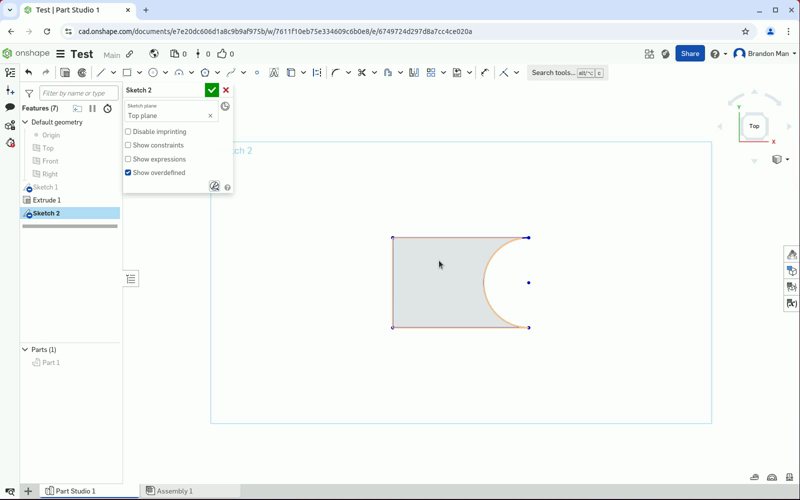
scroll(6)
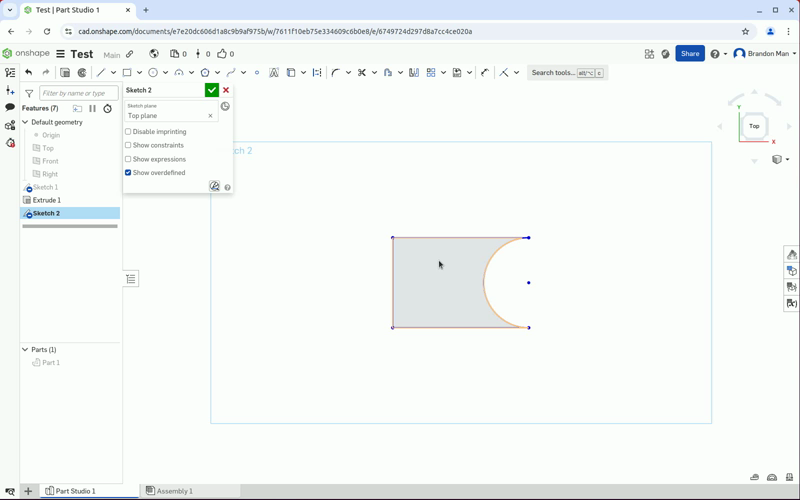
scroll(6)
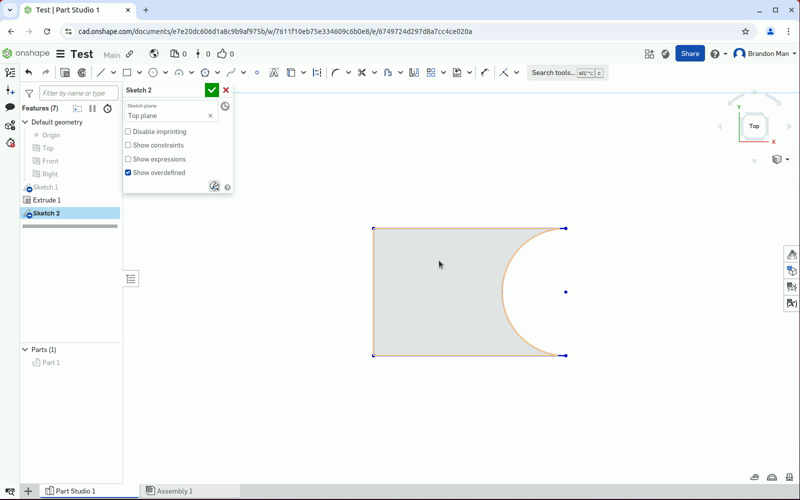
scroll(6)
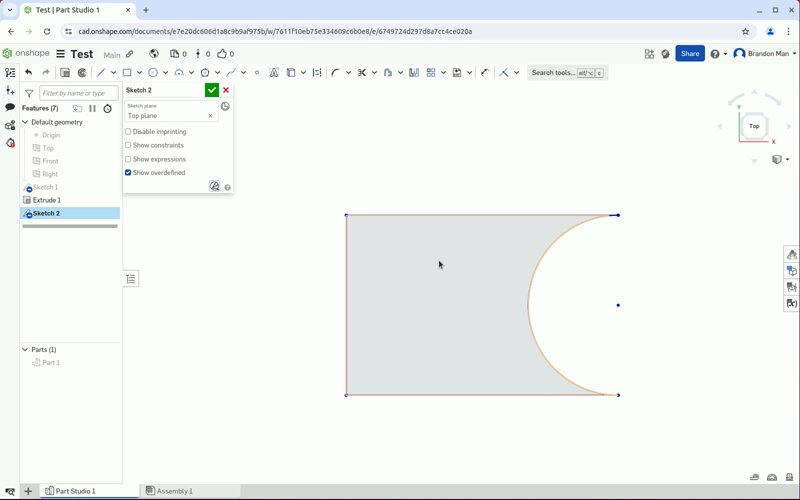
scroll(6)
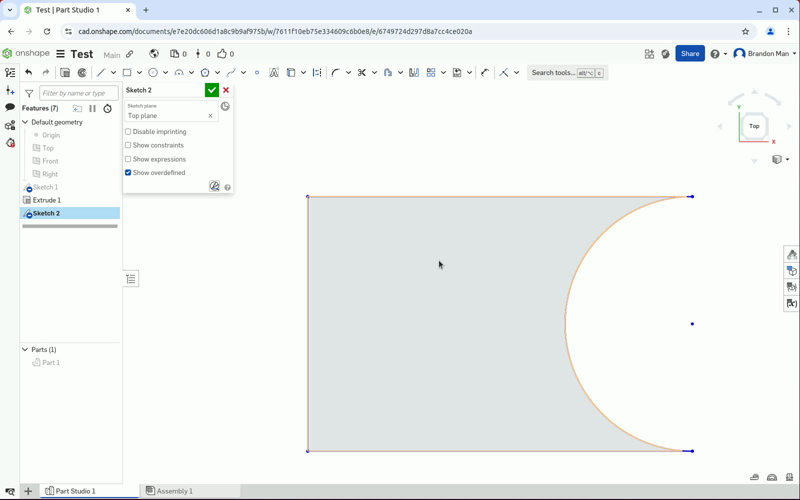
scroll(6)
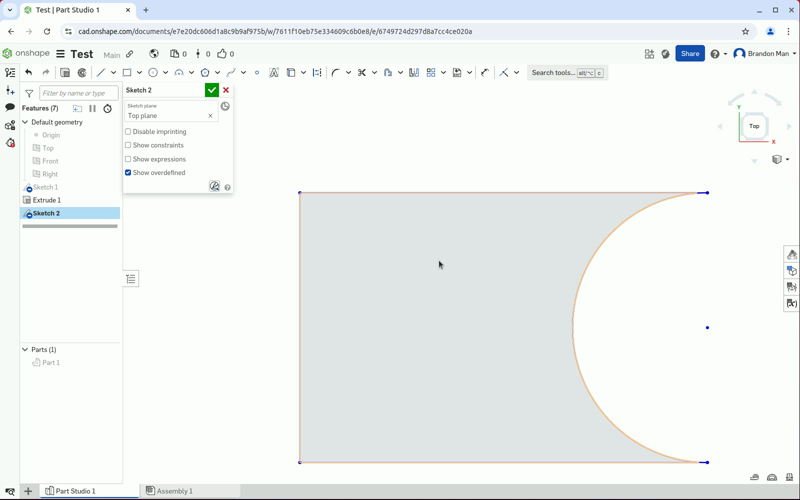
scroll(6)
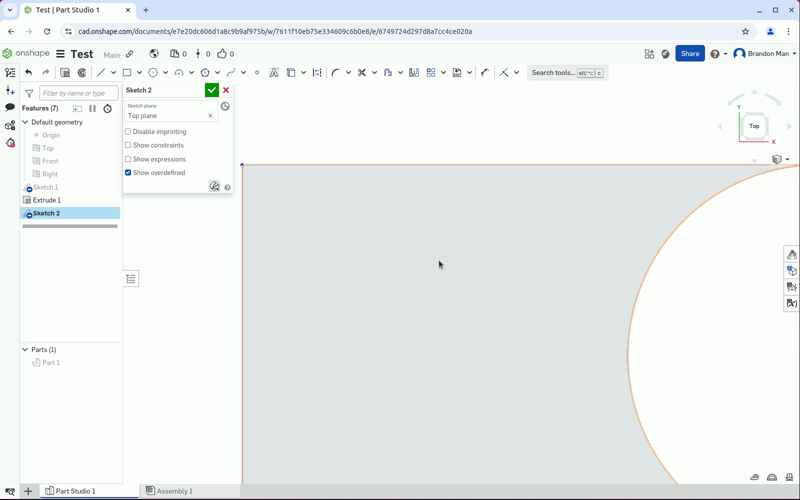
scroll(6)
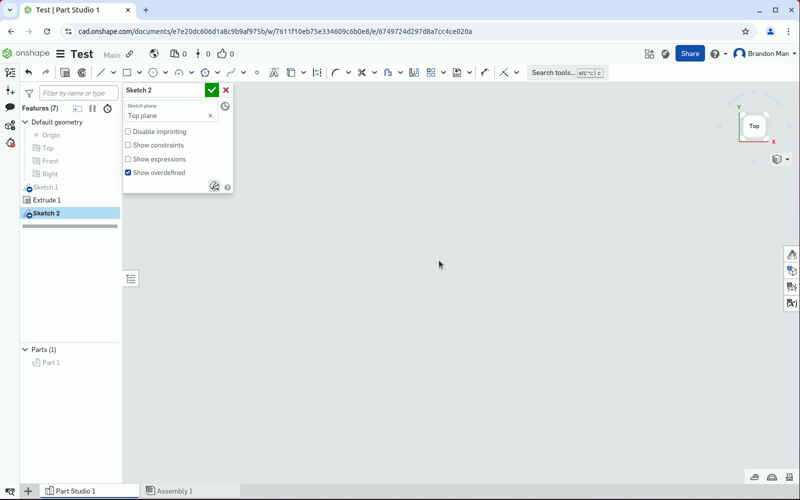
click(439, 260)
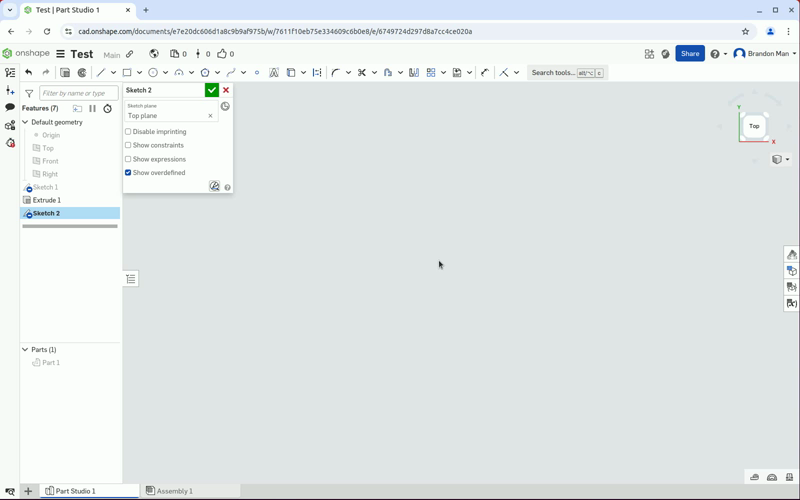
scroll(-6)
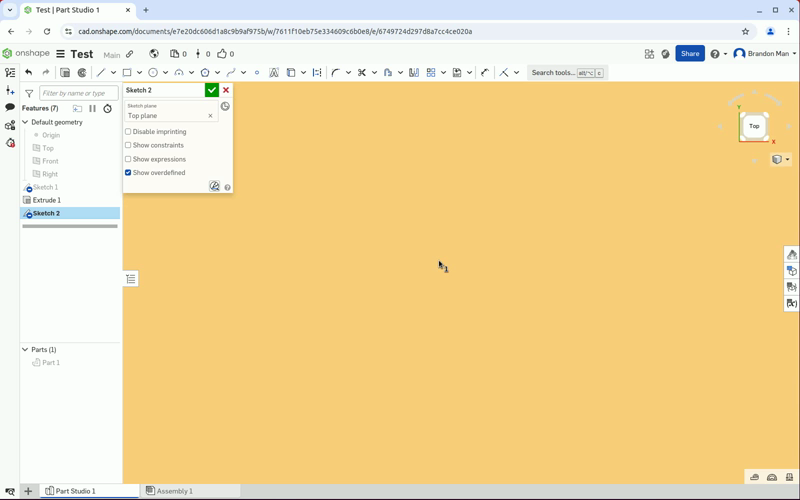
scroll(-6)
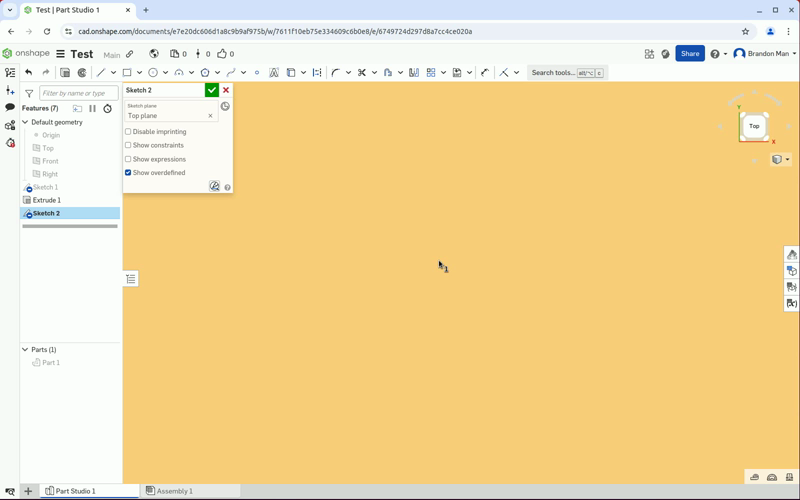
scroll(-6)
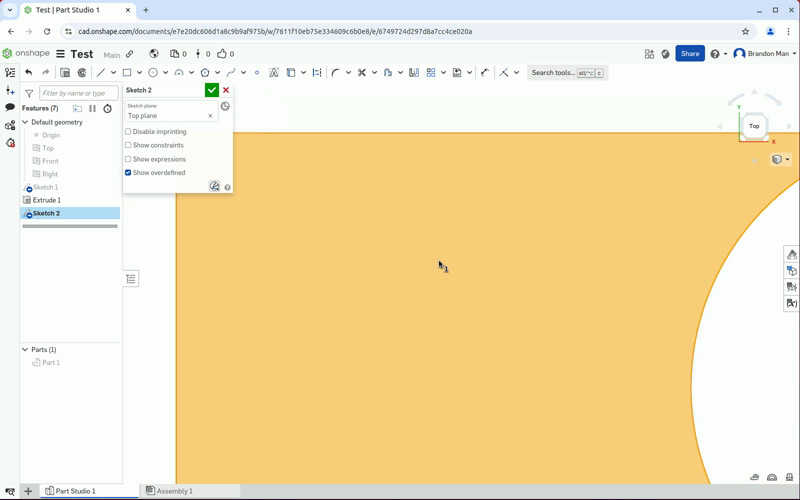
scroll(-6)
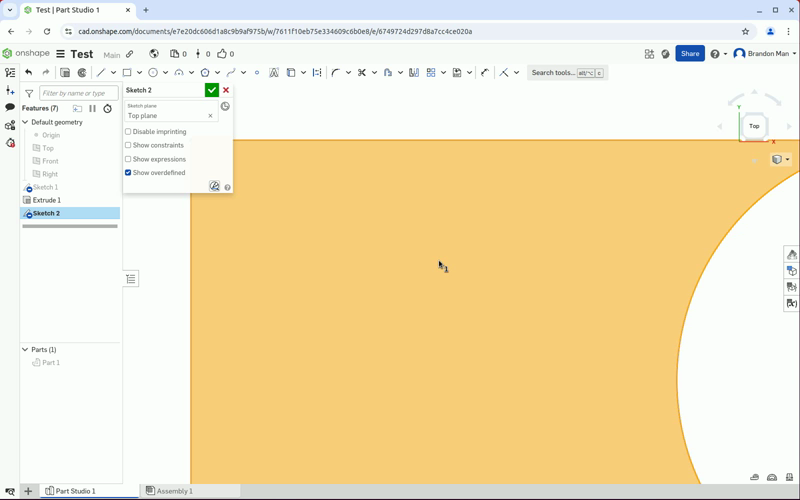
scroll(-6)
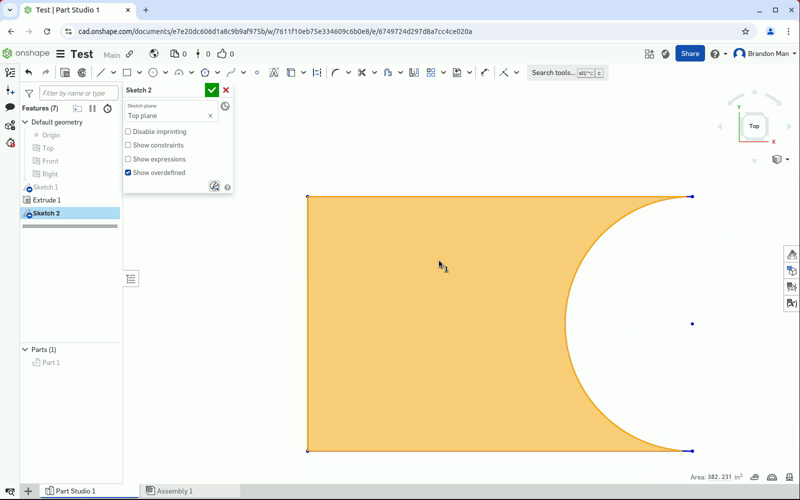
scroll(-6)
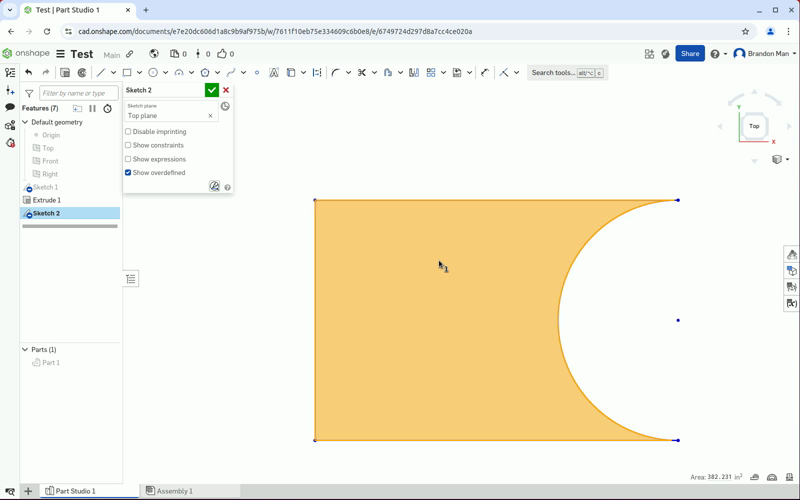
scroll(-6)
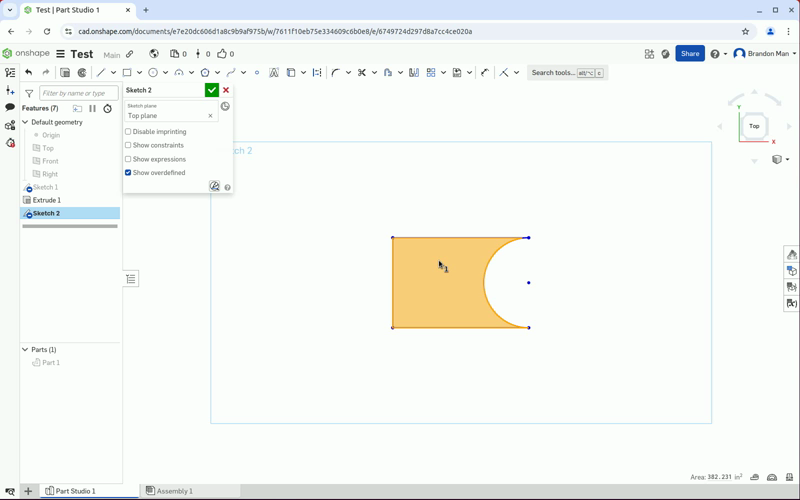
mouse_move(73, 352)
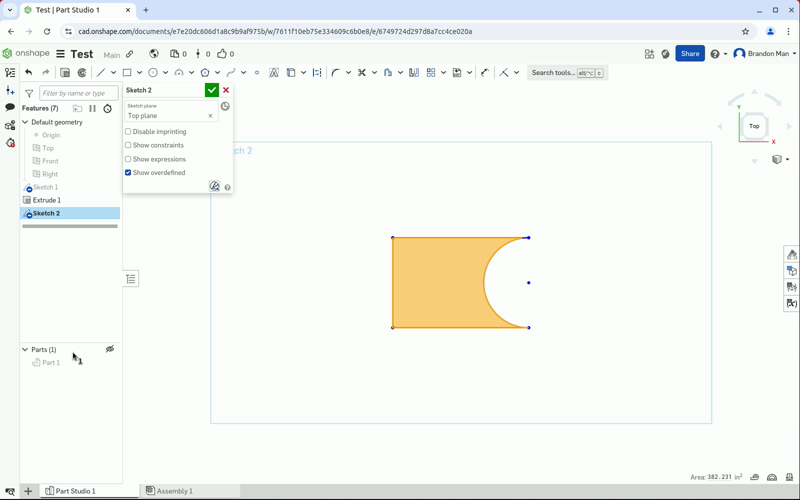
key(shift+y)
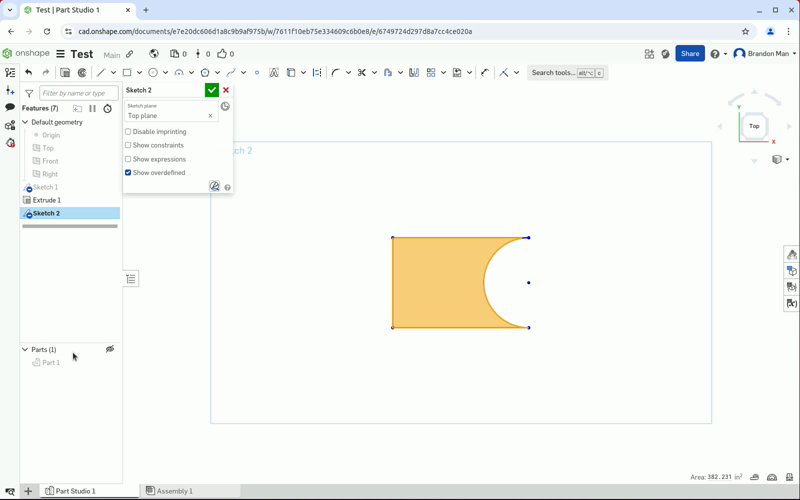
key(shift+e)
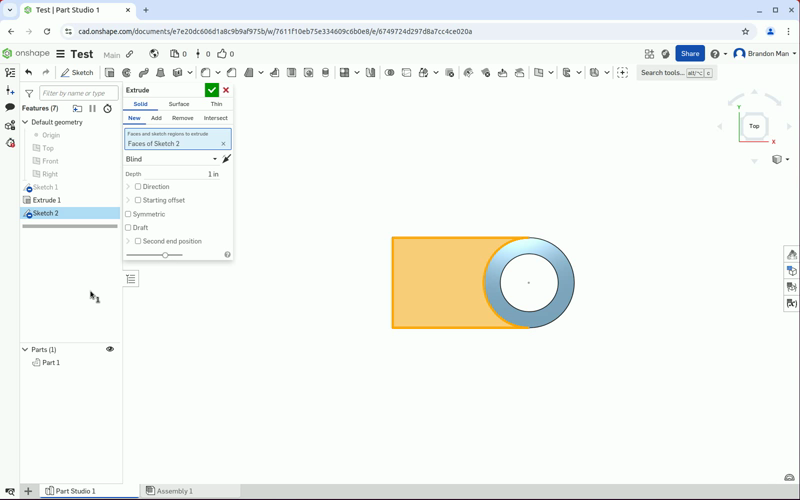
mouse_move(143, 106)
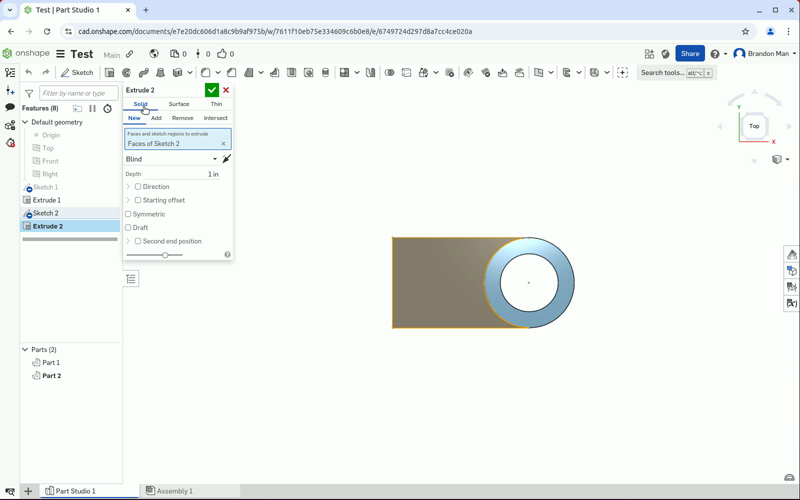
click(143, 106)
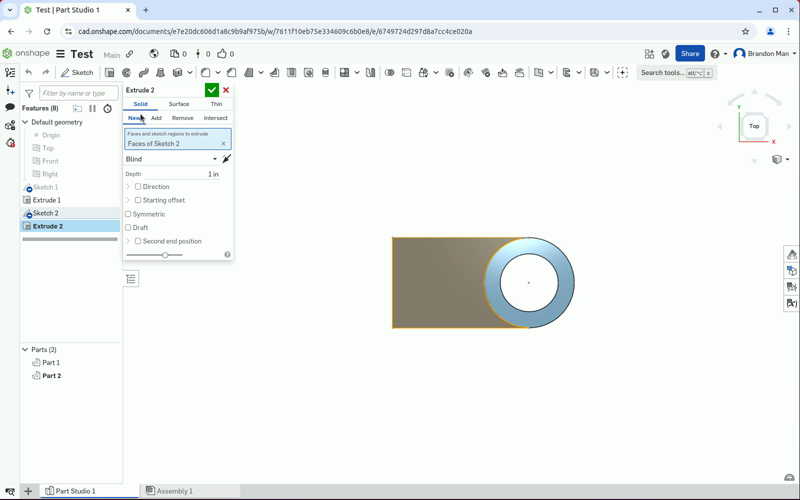
mouse_move(137, 120)
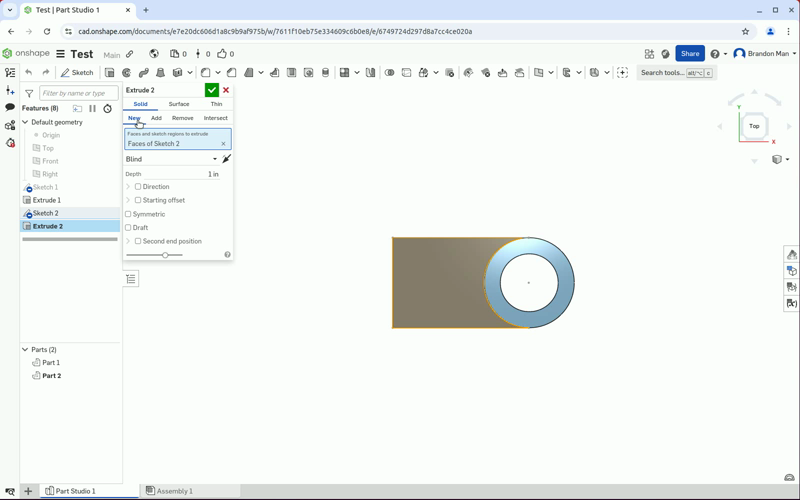
click(137, 120)
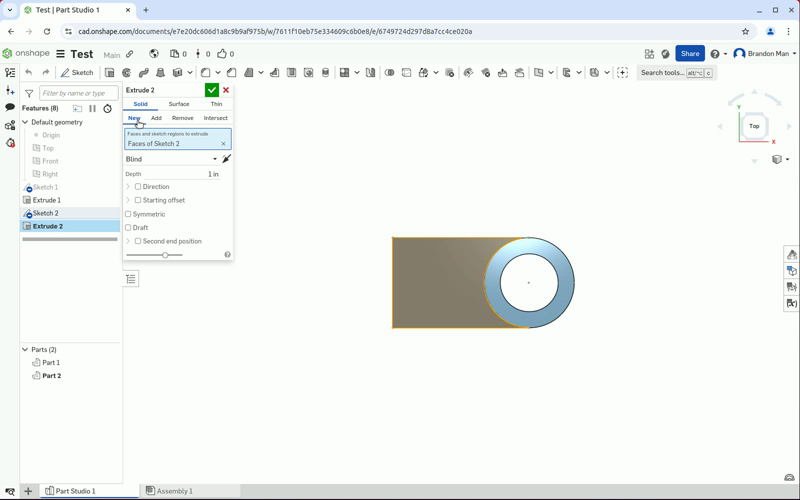
key(tab, 4)
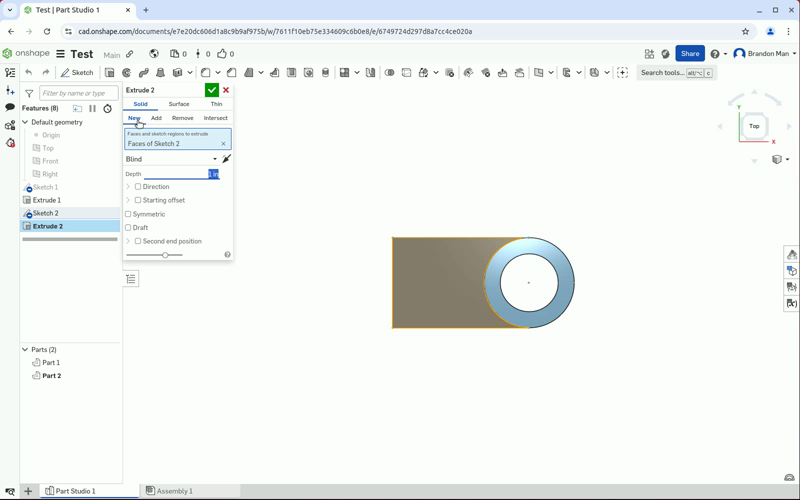
text(6.018)
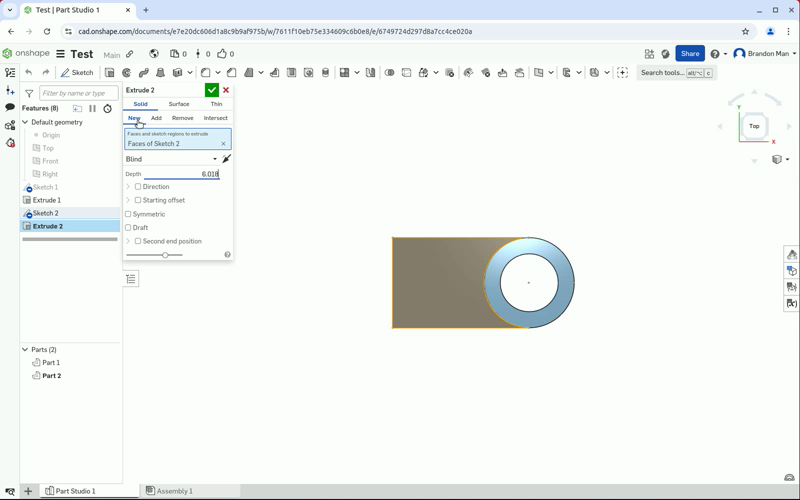
key(enter)
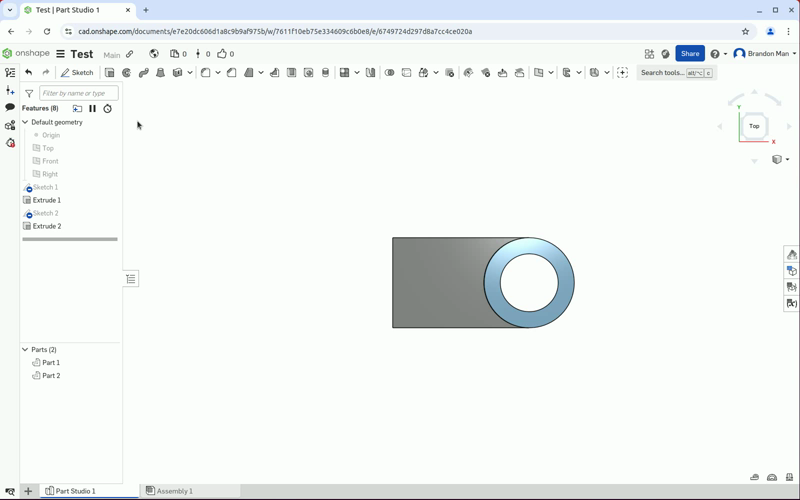
key(shift+h)
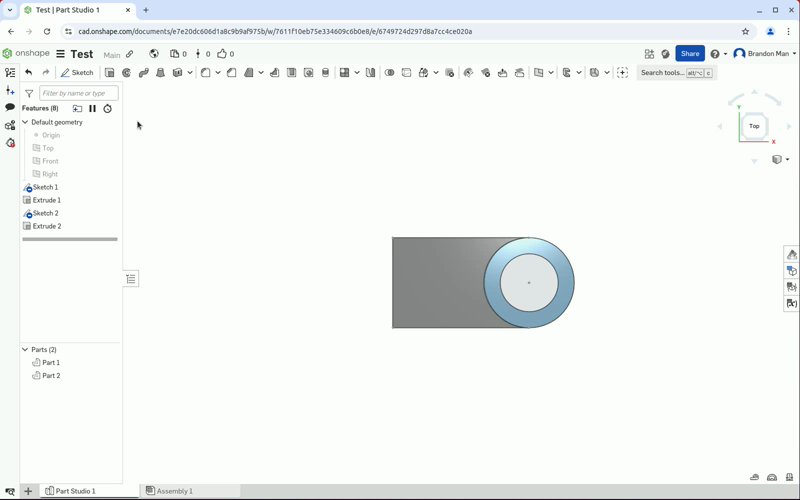
key(shift+h)
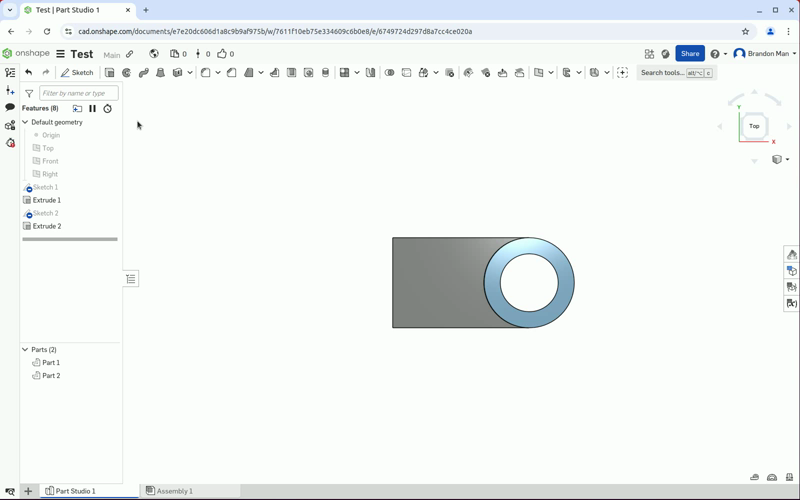
mouse_move(73, 189)
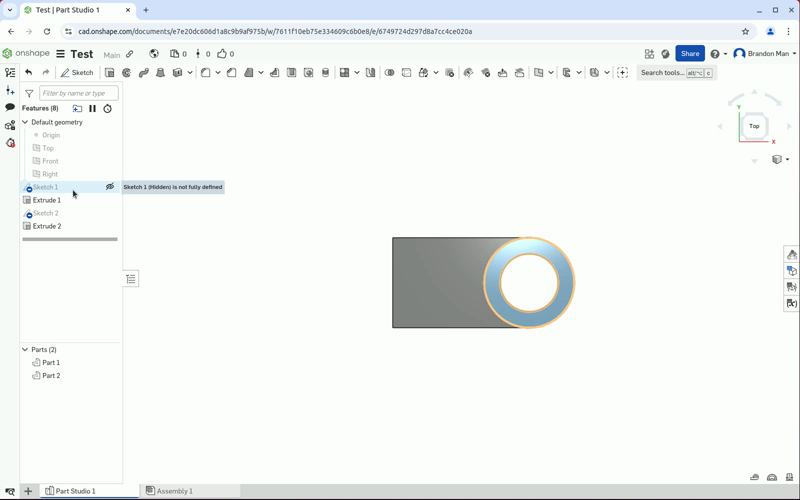
click(73, 189)
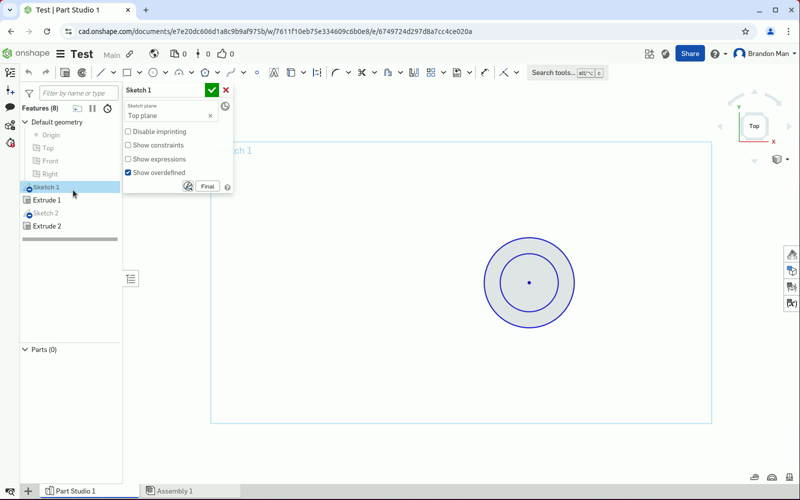
mouse_move(229, 92)
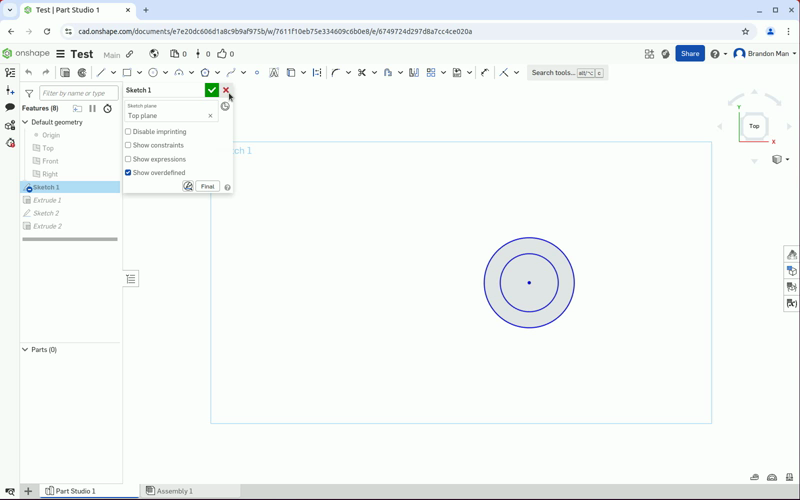
click(229, 92)
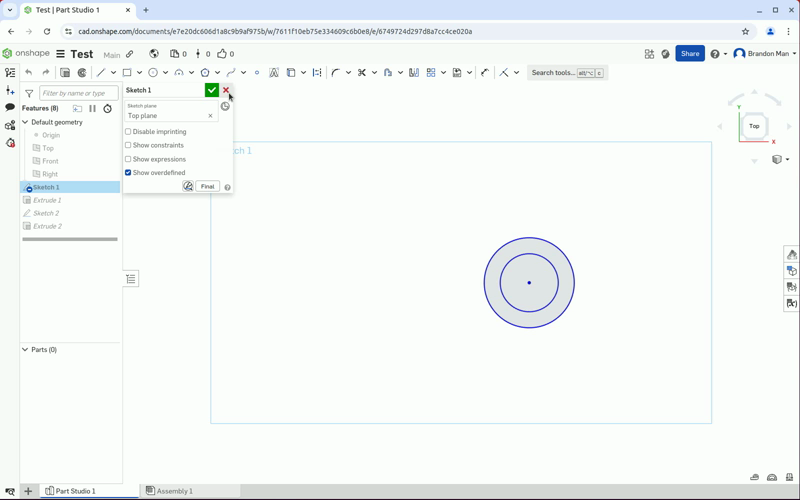
key(shift+s)
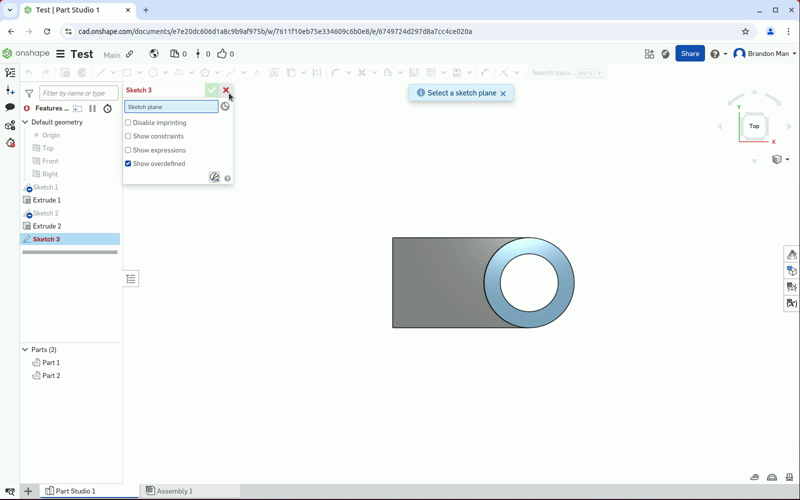
mouse_move(73, 150)
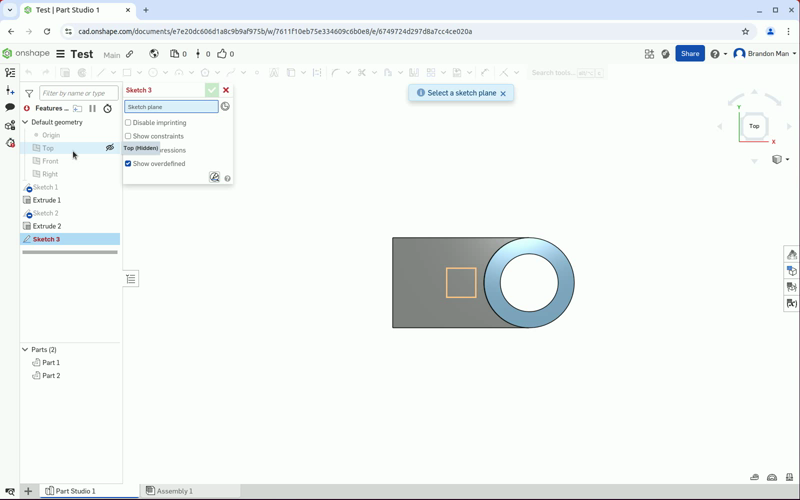
click(73, 150)
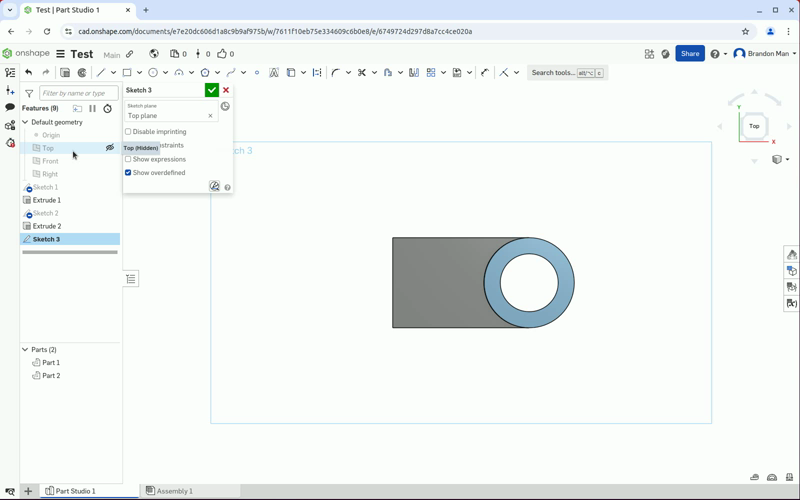
mouse_move(73, 352)
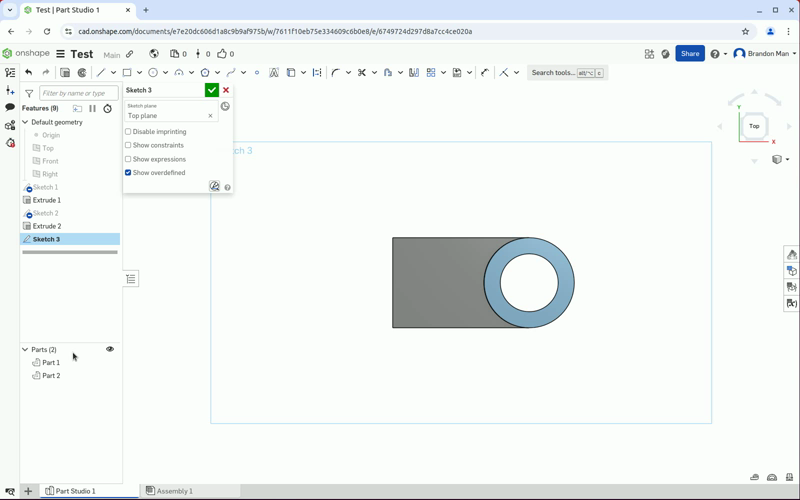
key(y)
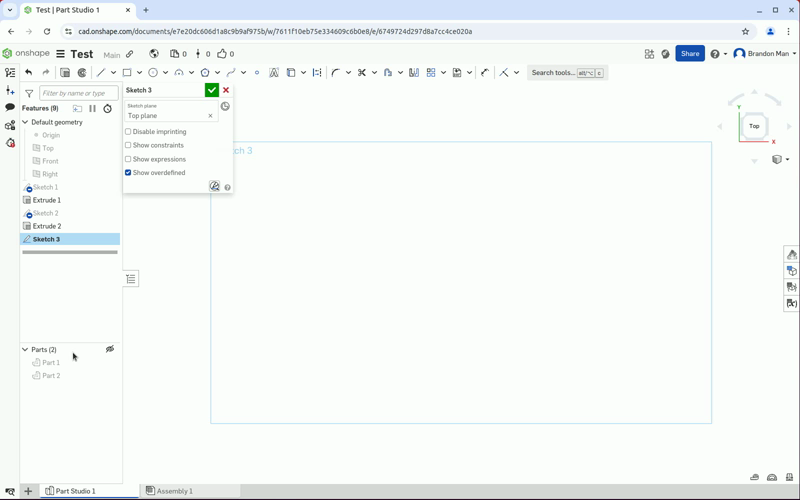
key(l)
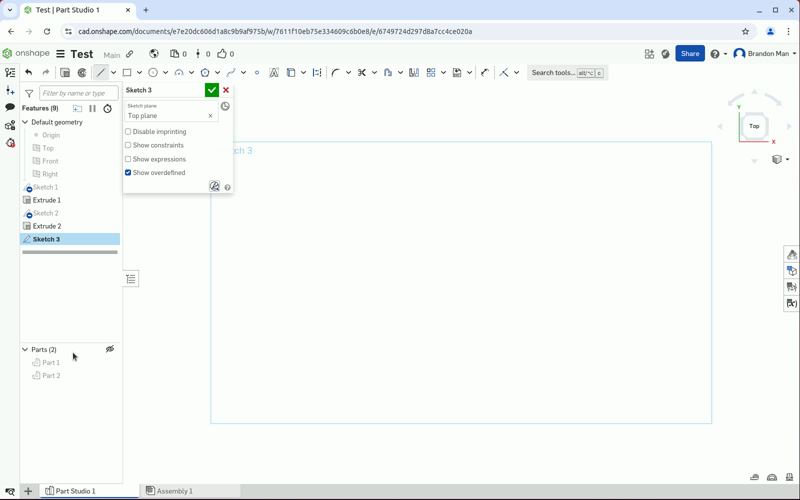
key_down(shift)
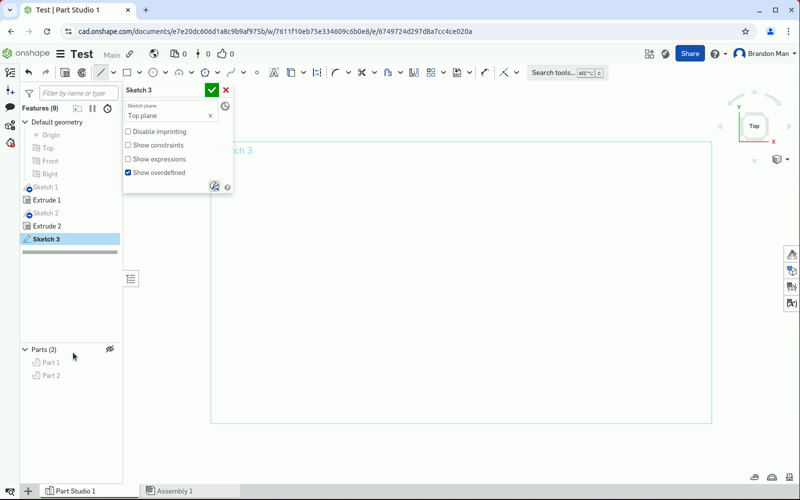
mouse_move(418, 288)
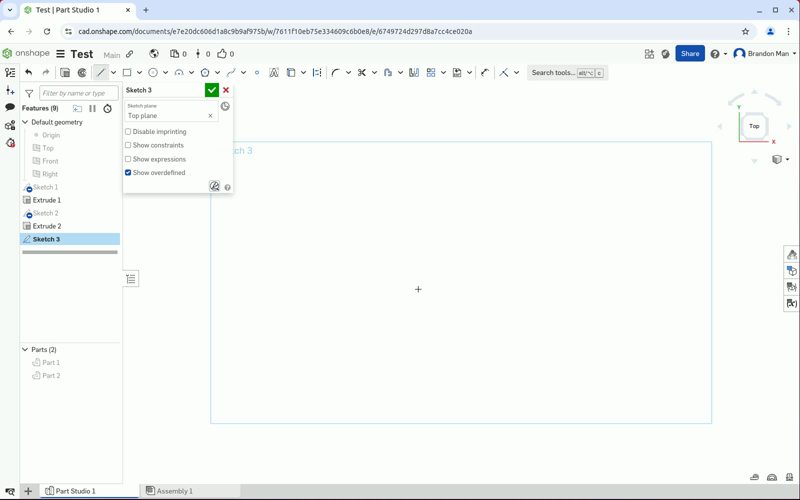
click(418, 288)
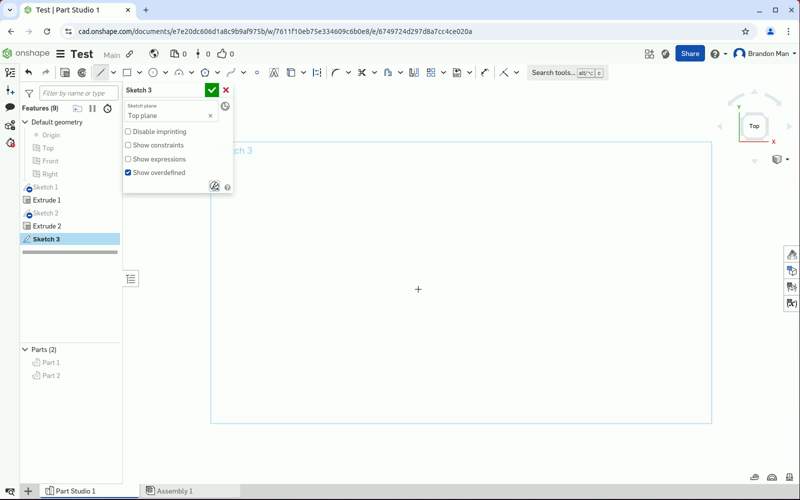
key_up(shift)
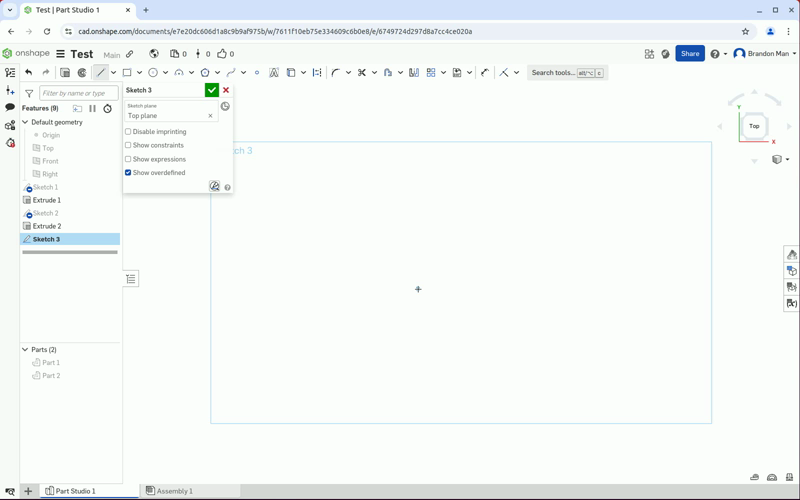
key_down(shift)
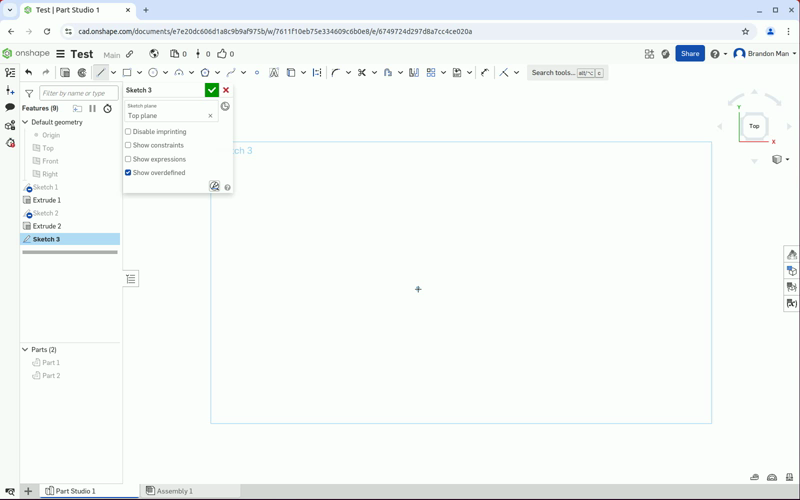
mouse_move(503, 288)
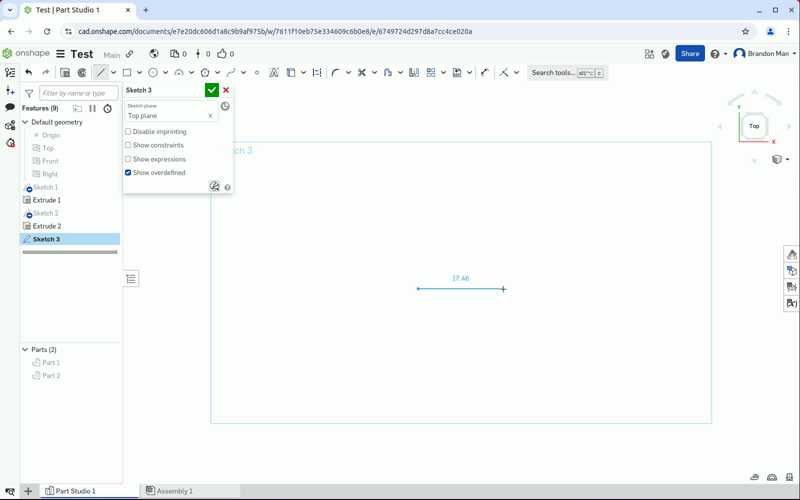
click(503, 288)
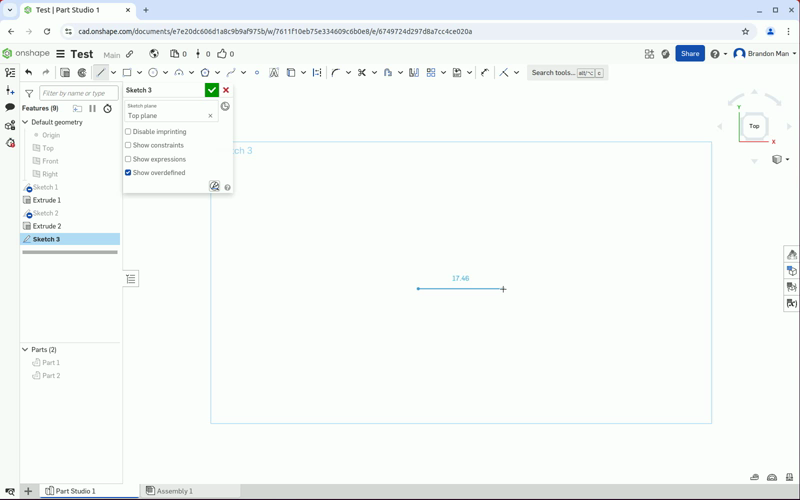
key_up(shift)
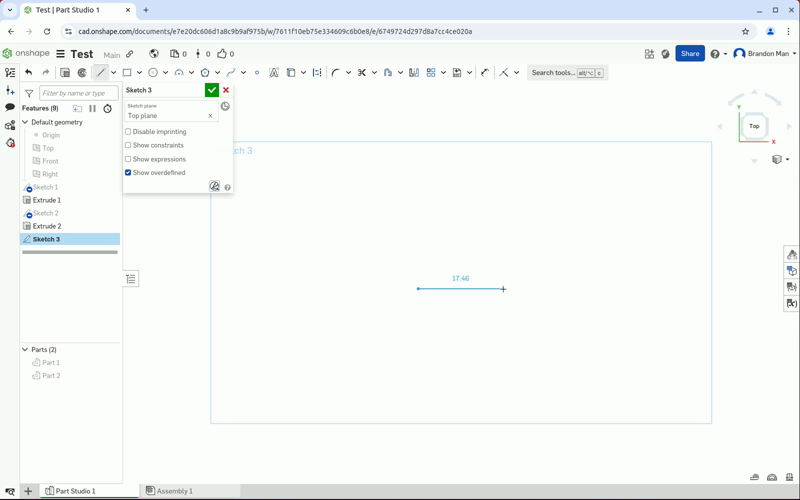
key_down(shift)
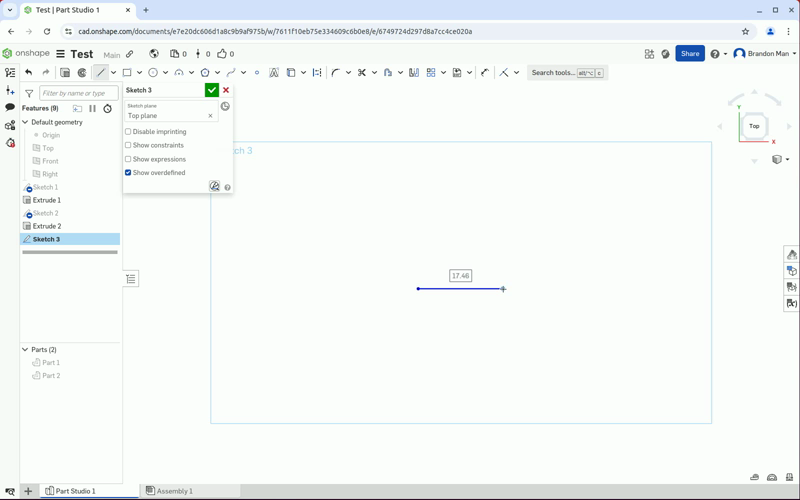
mouse_move(533, 288)
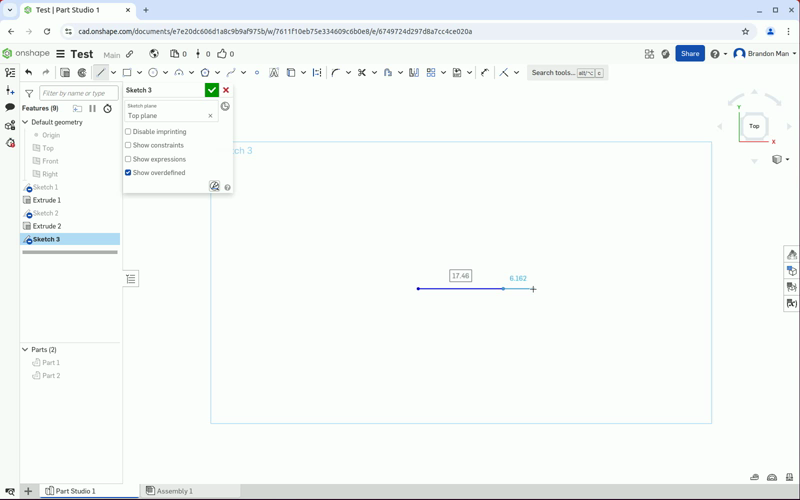
mouse_move(503, 277)
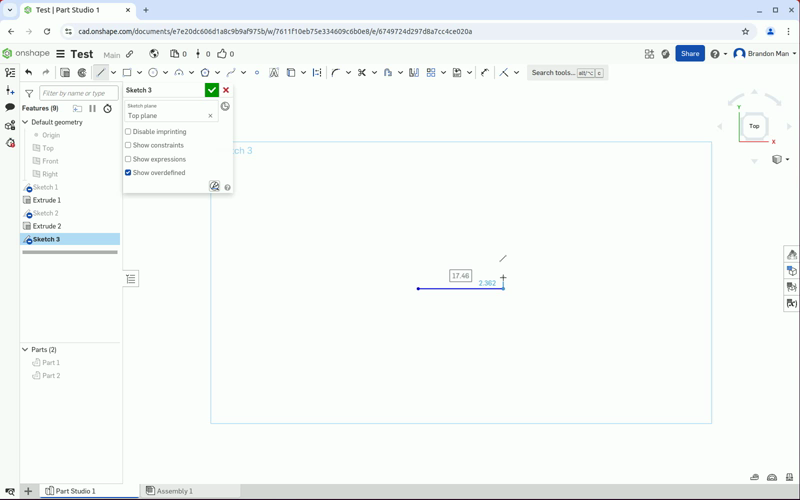
click(503, 277)
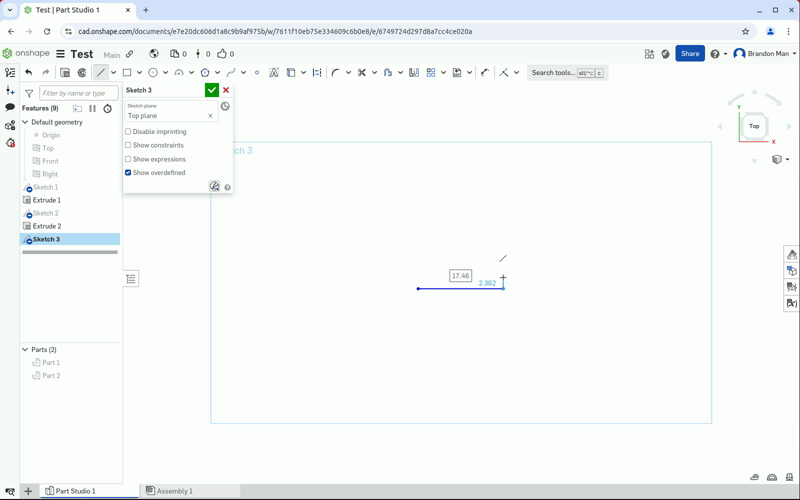
key_up(shift)
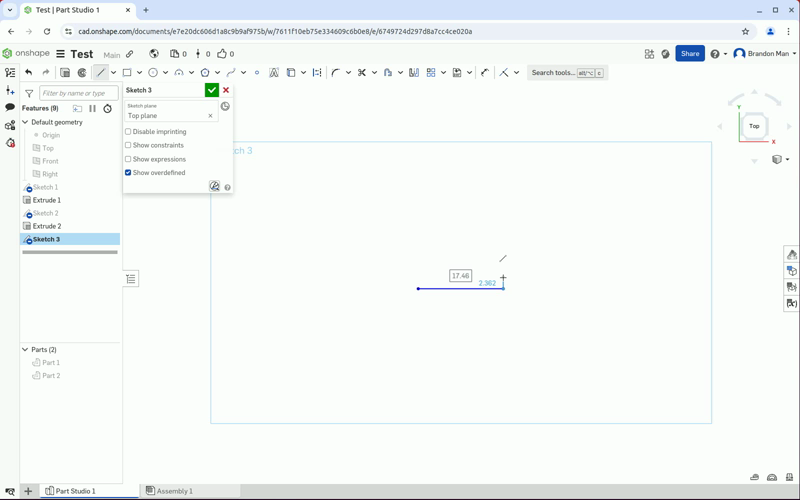
key_down(shift)
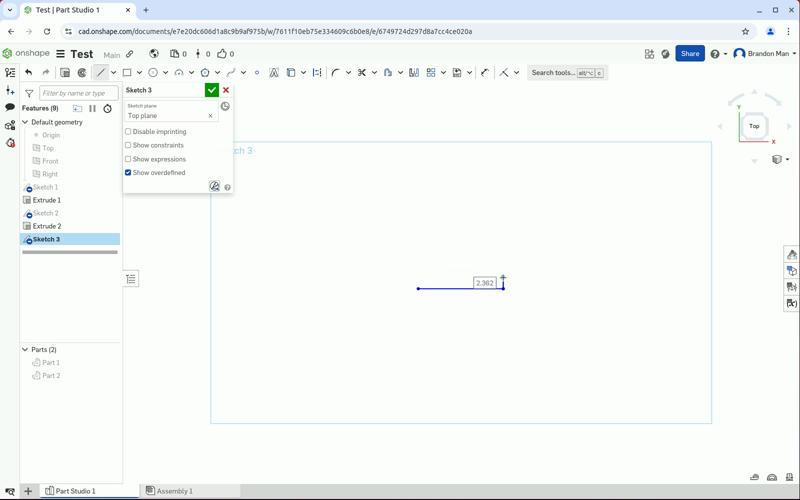
mouse_move(418, 277)
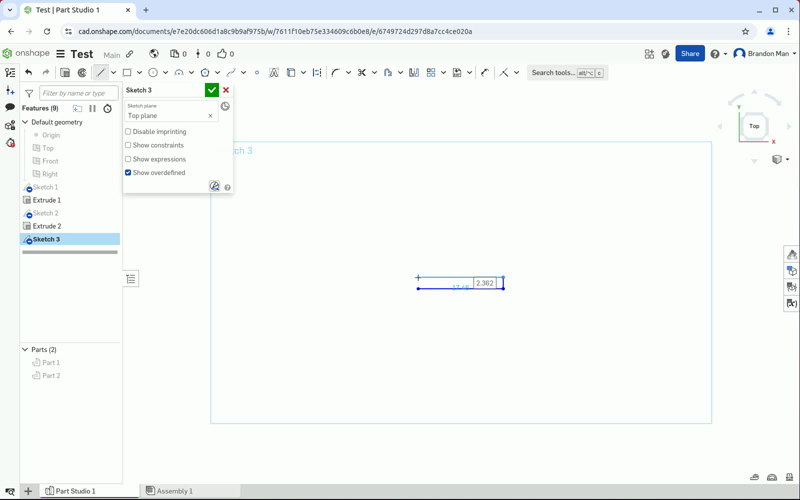
click(418, 277)
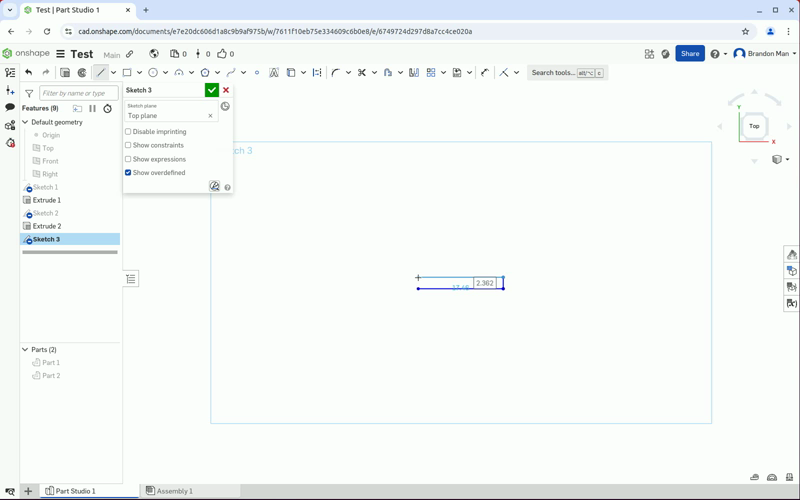
key_up(shift)
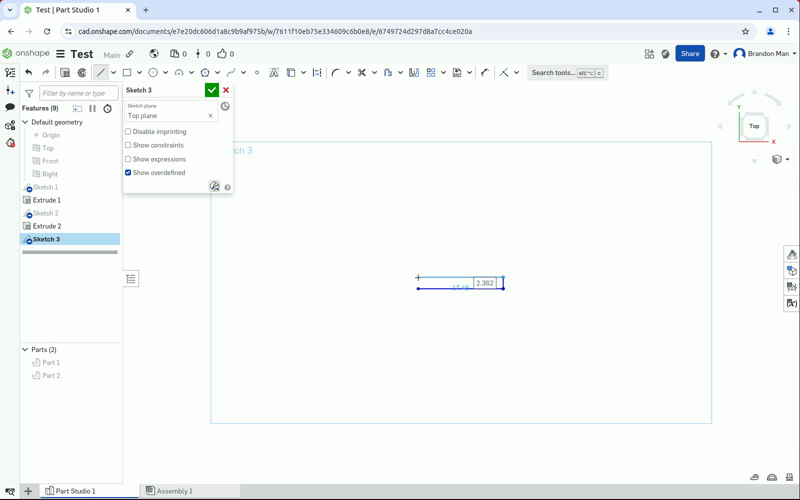
mouse_move(448, 277)
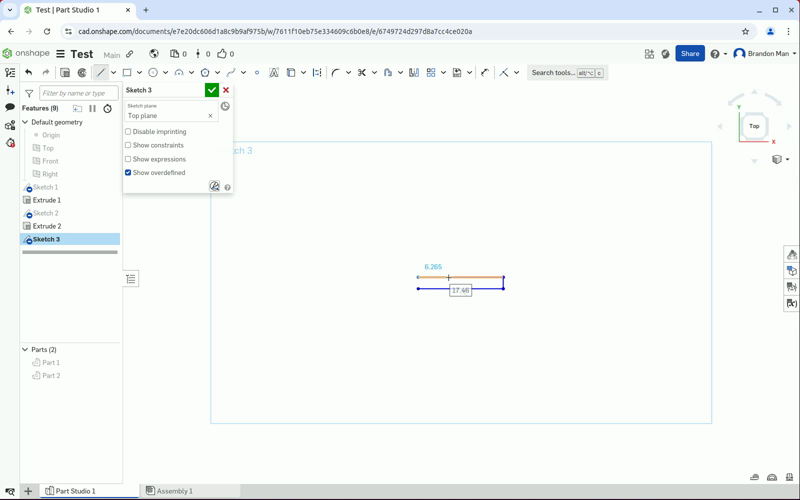
key_down(shift)
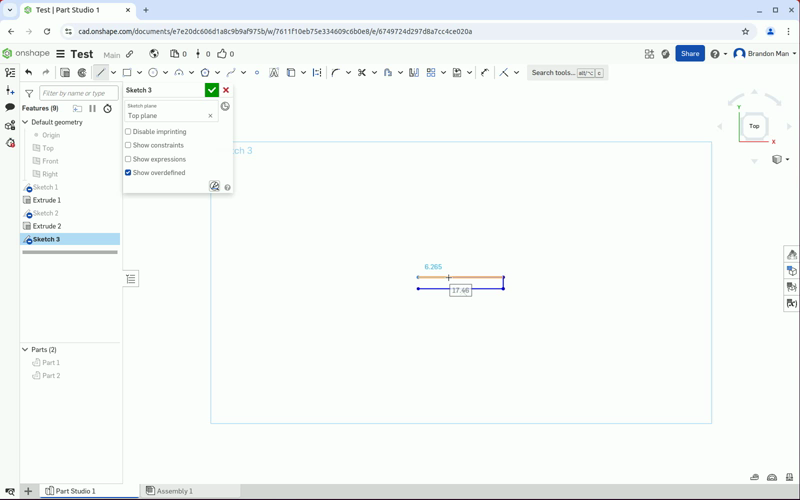
mouse_move(418, 288)
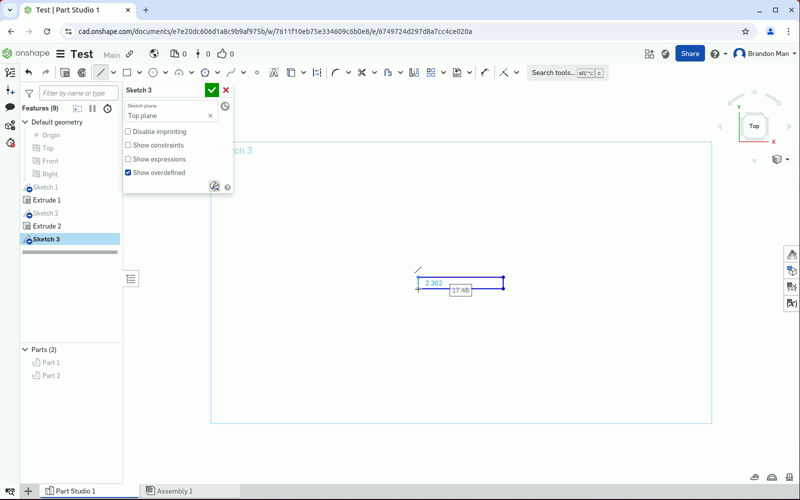
key_up(shift)
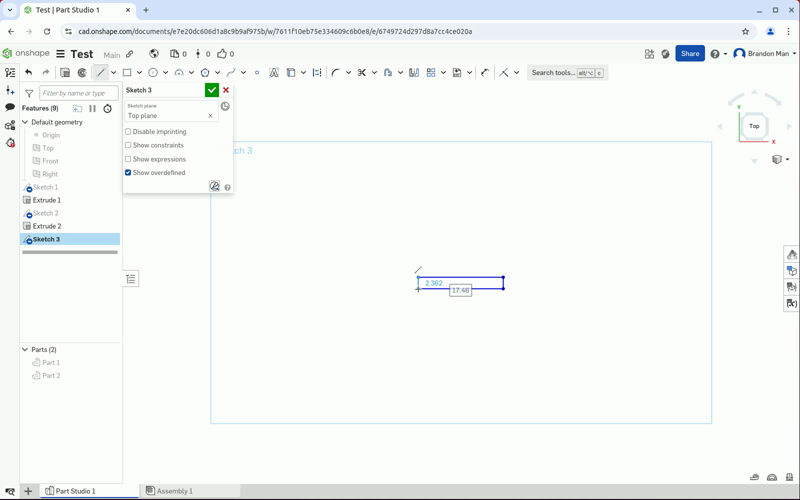
click(418, 288)
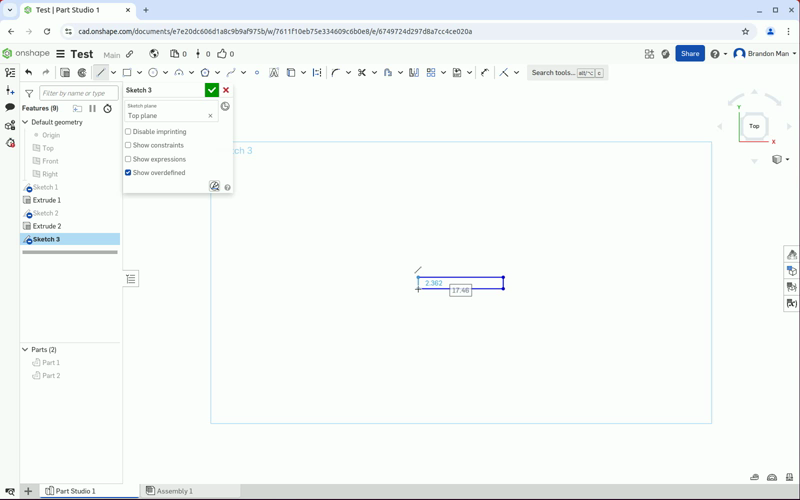
key(esc)
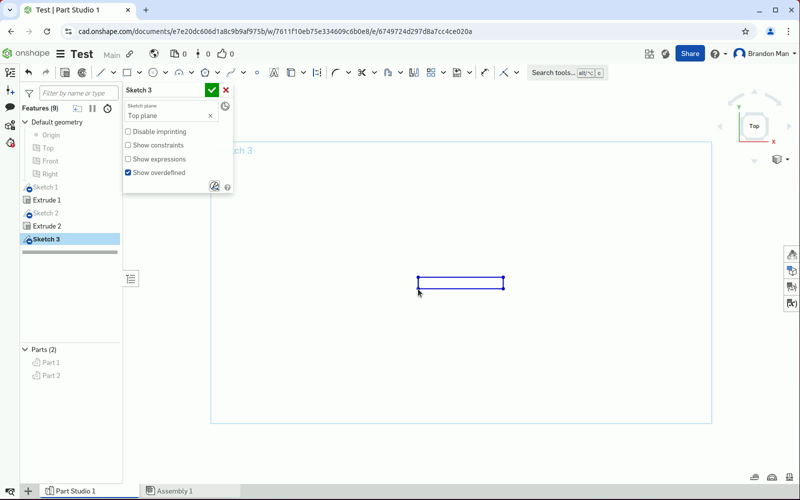
mouse_move(476, 288)
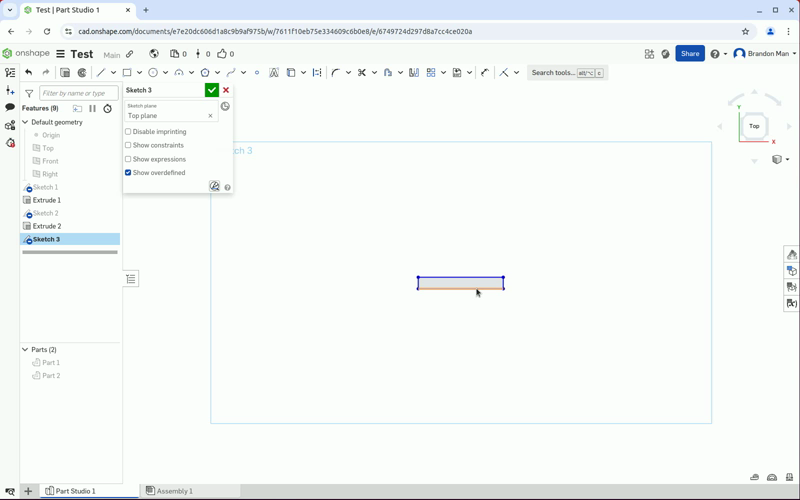
scroll(6)
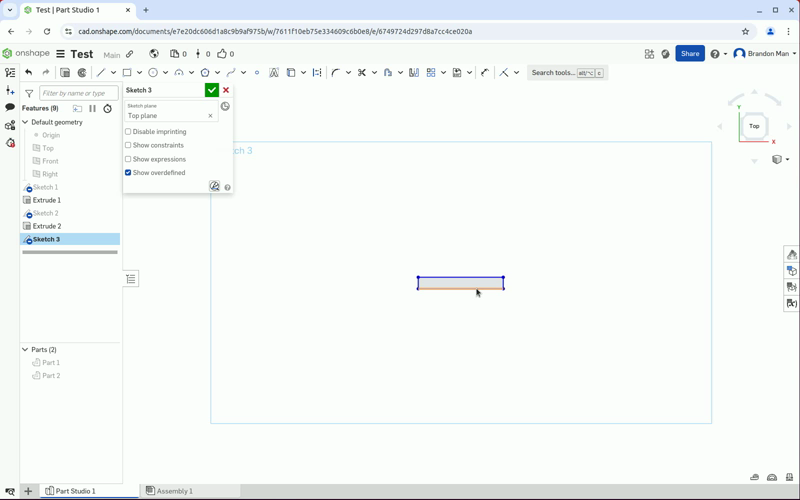
scroll(6)
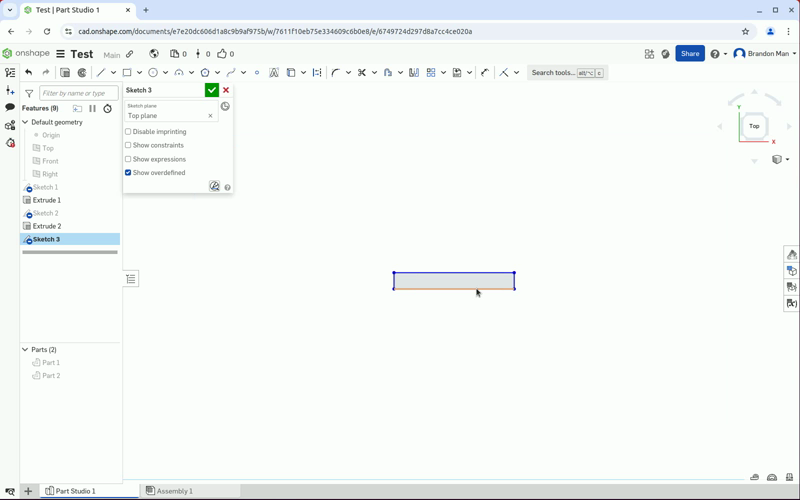
scroll(6)
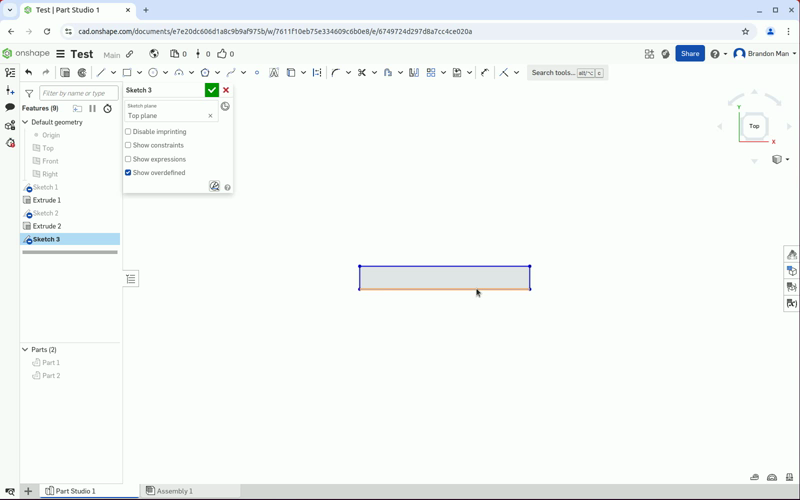
scroll(6)
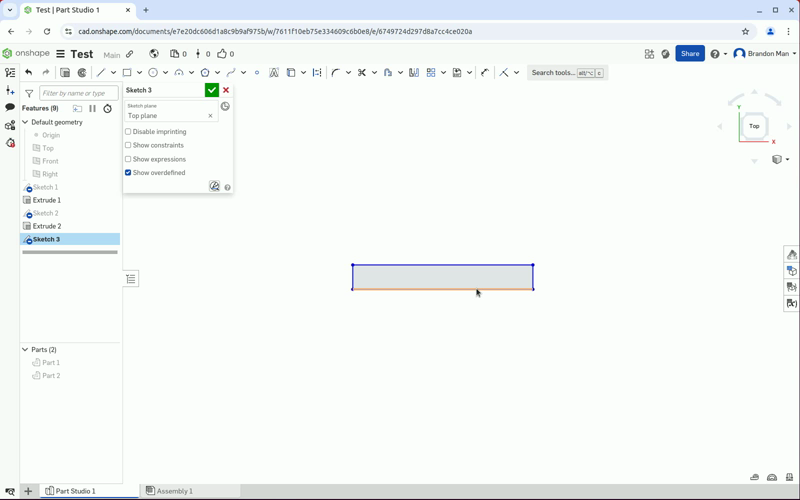
scroll(6)
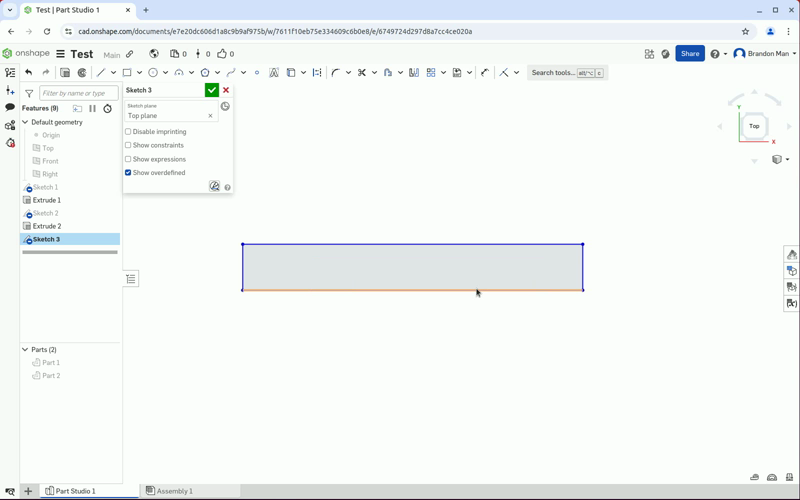
scroll(6)
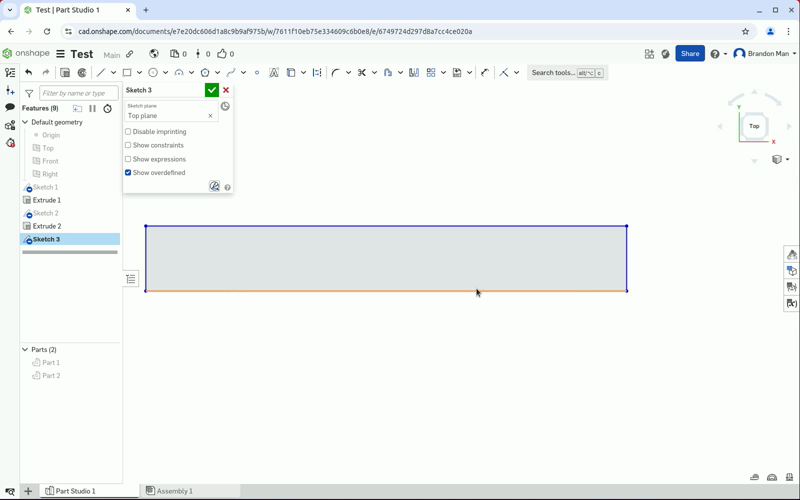
scroll(6)
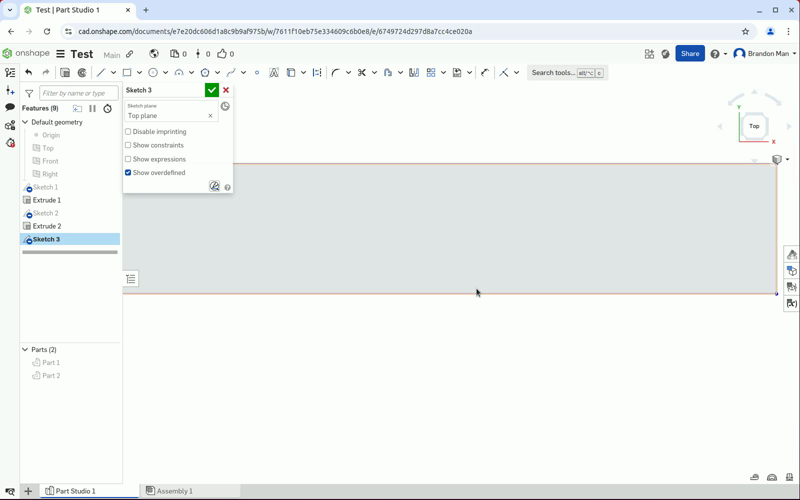
click(476, 288)
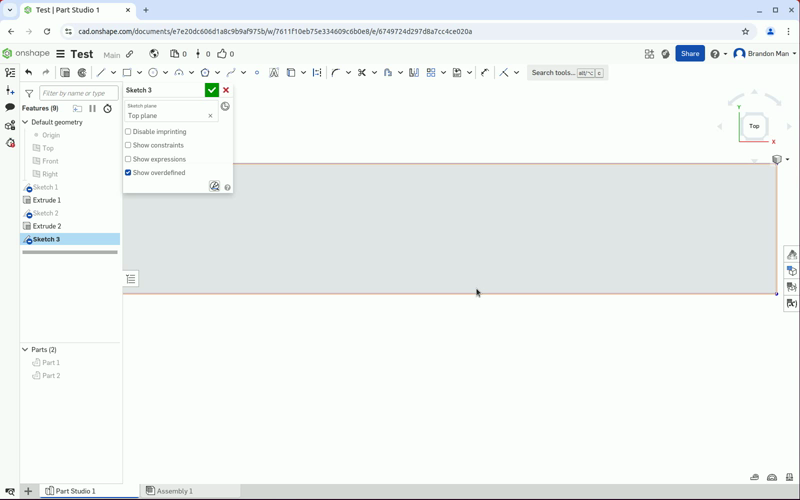
scroll(-6)
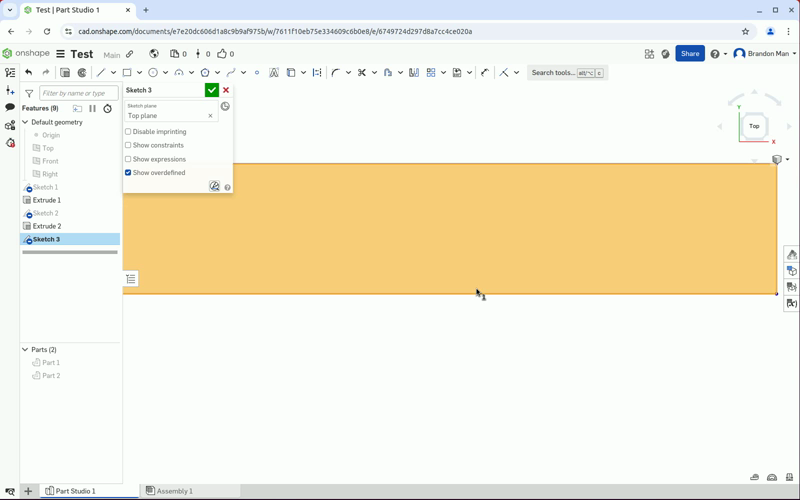
scroll(-6)
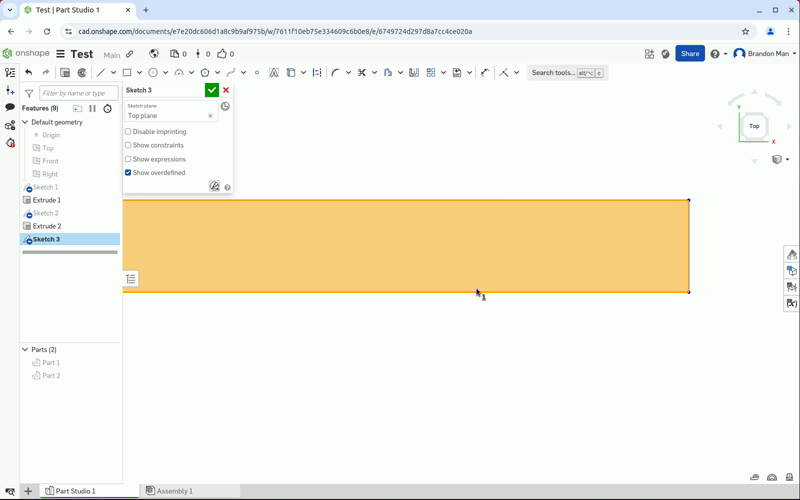
scroll(-6)
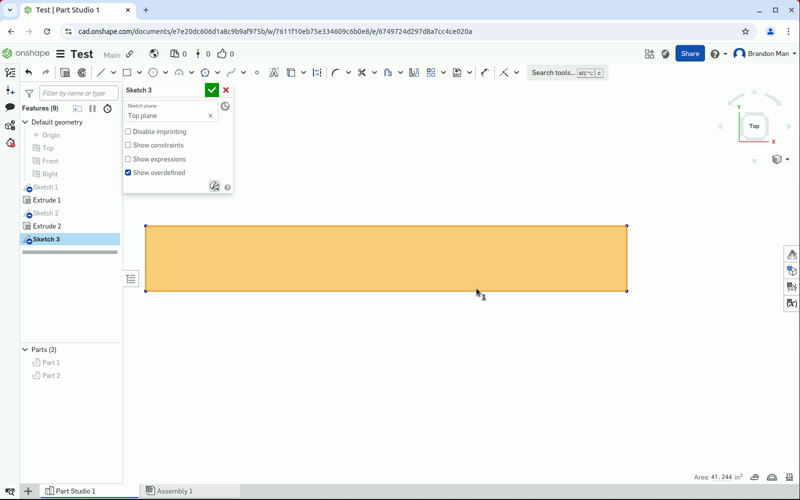
scroll(-6)
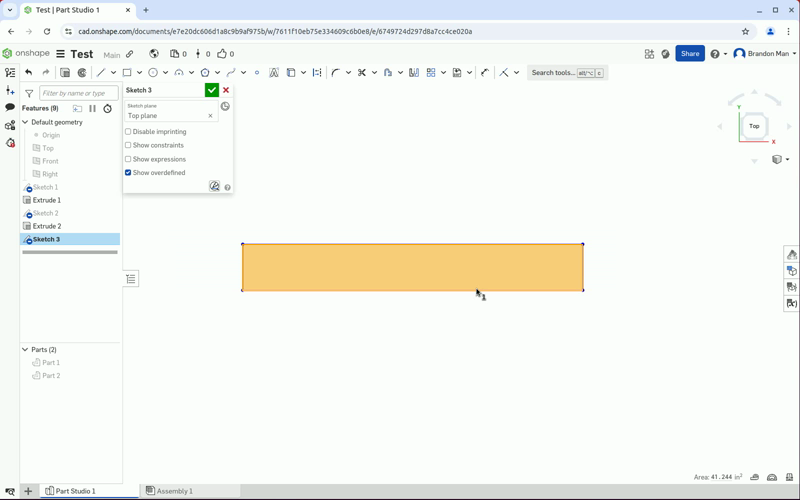
scroll(-6)
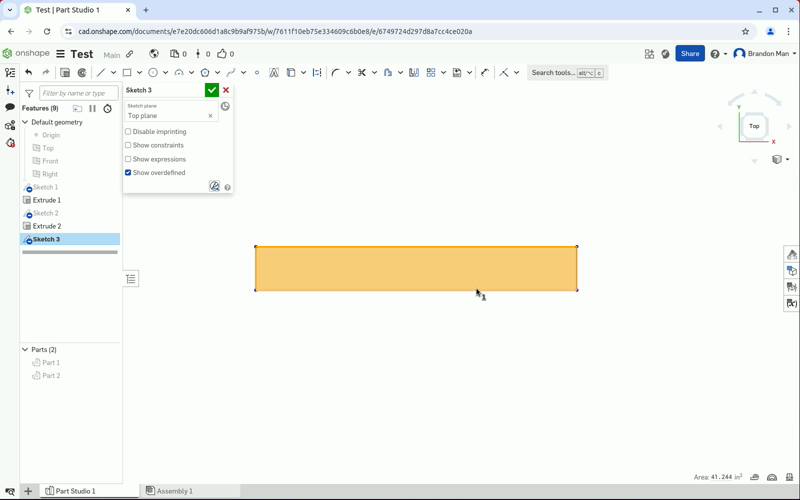
scroll(-6)
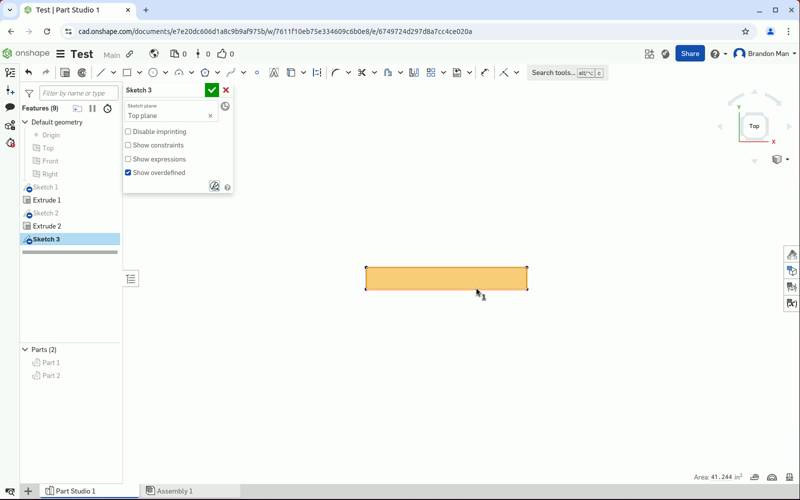
scroll(-6)
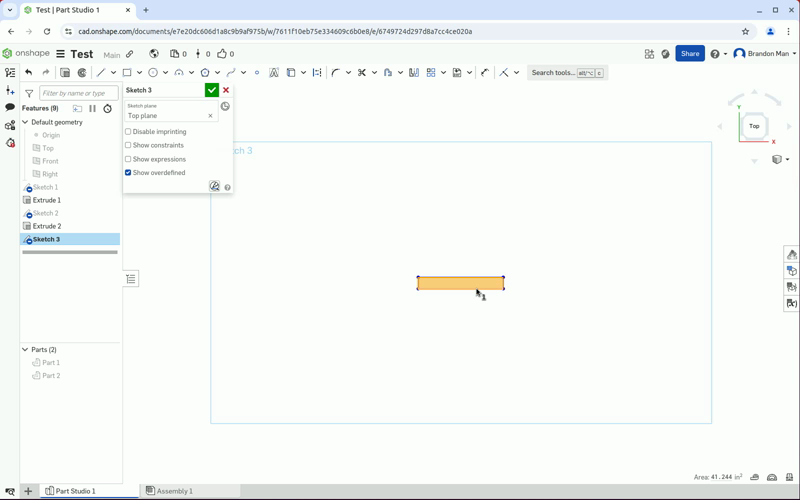
mouse_move(73, 352)
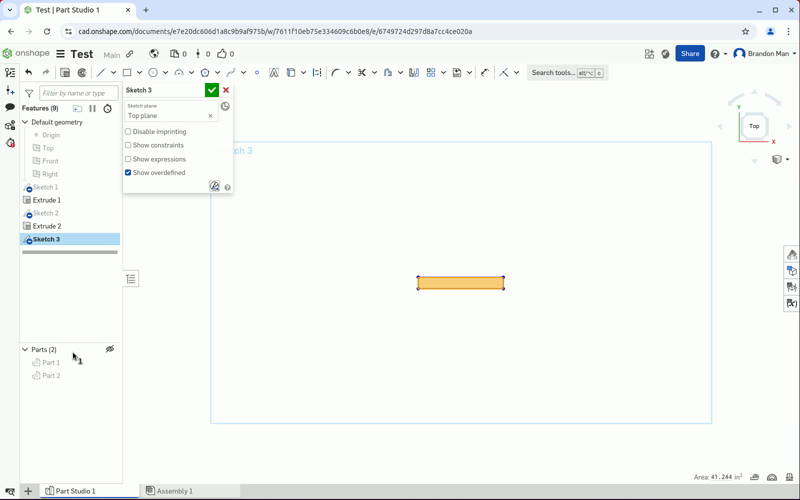
key(shift+y)
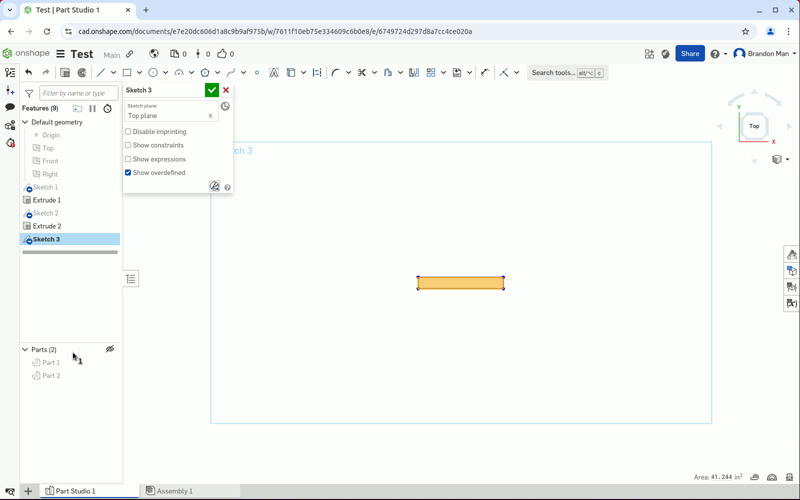
key(shift+e)
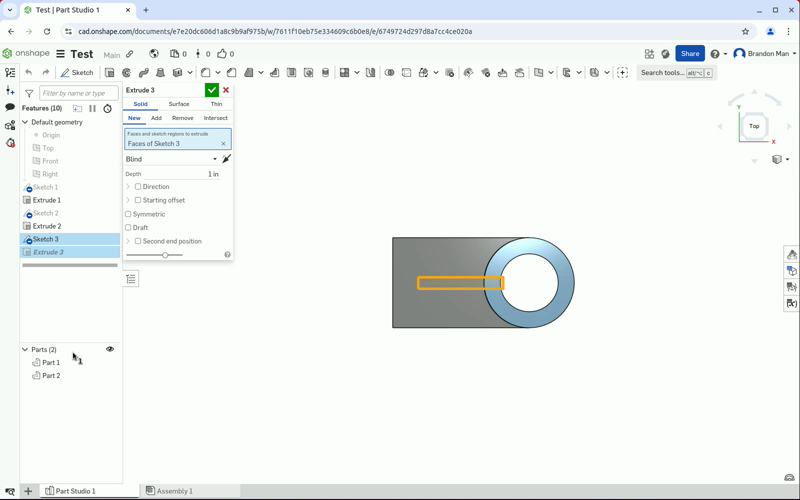
mouse_move(143, 106)
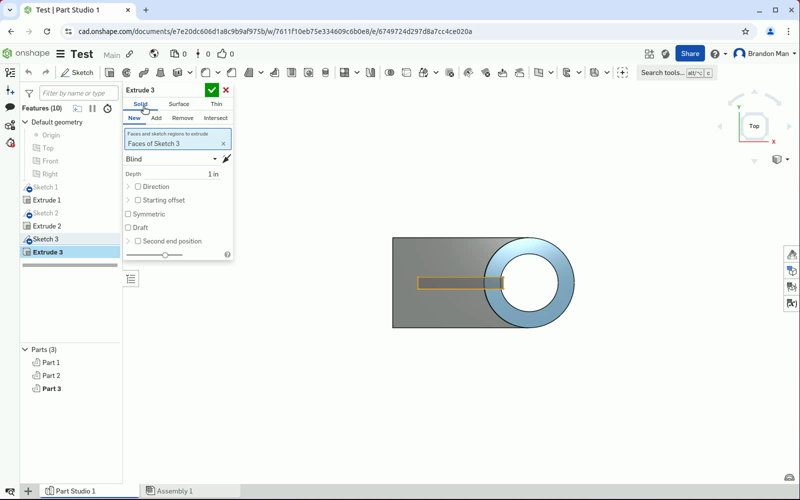
click(143, 106)
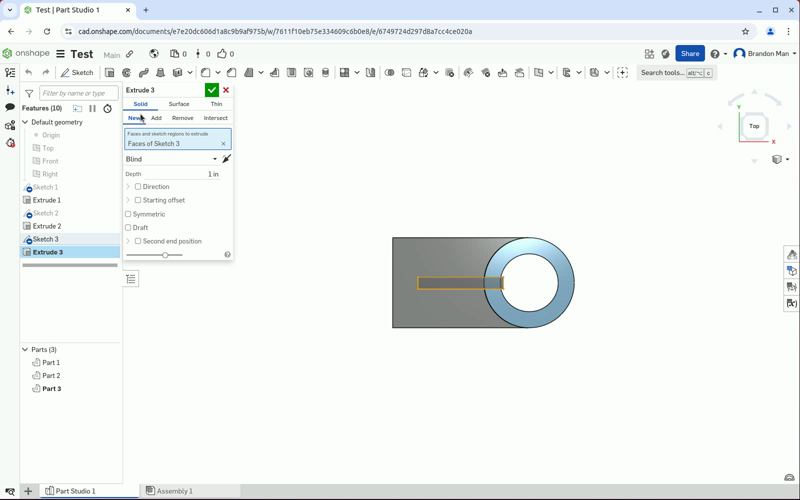
mouse_move(137, 120)
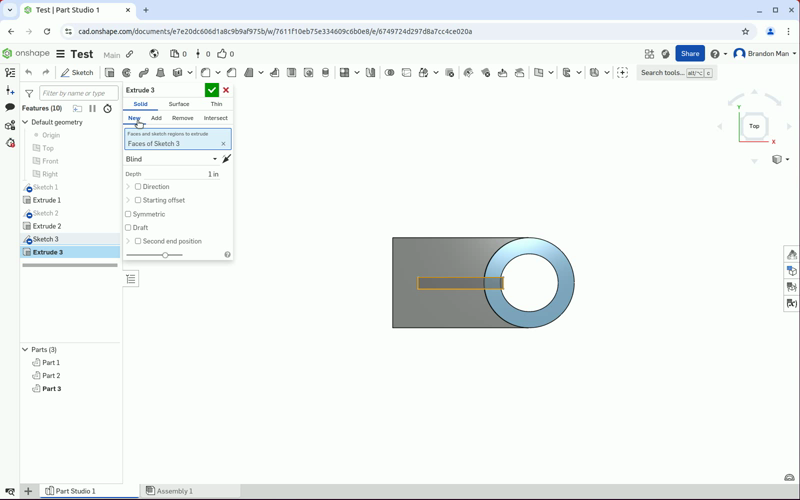
click(137, 120)
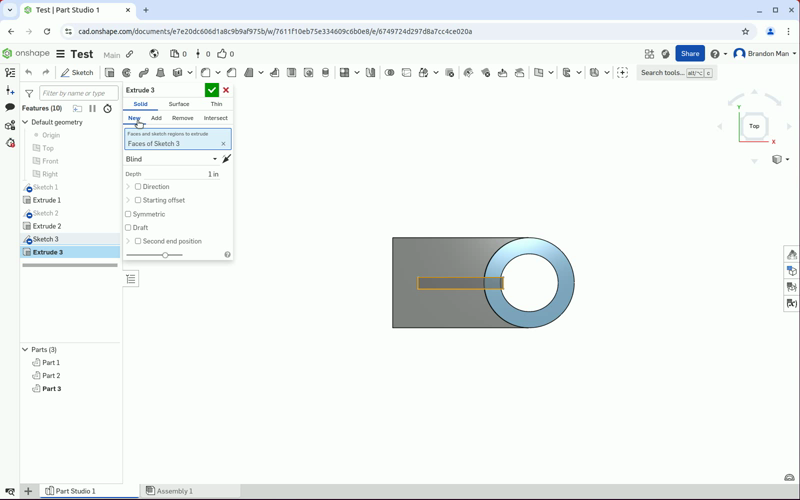
key(tab, 4)
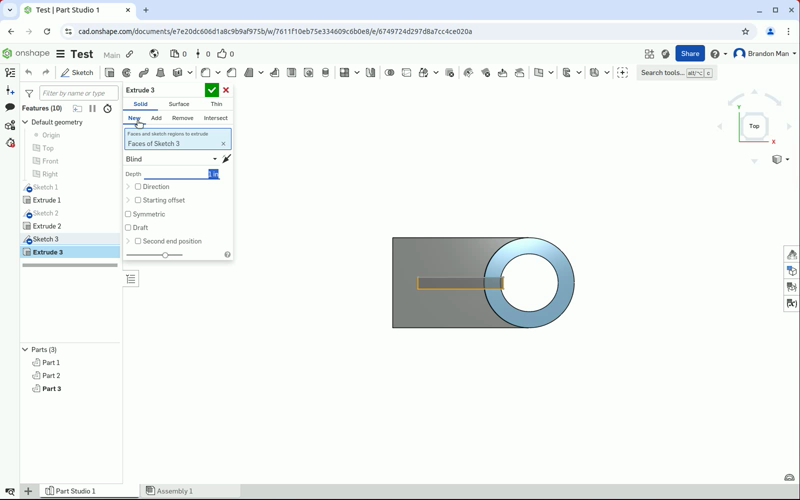
text(12.758)
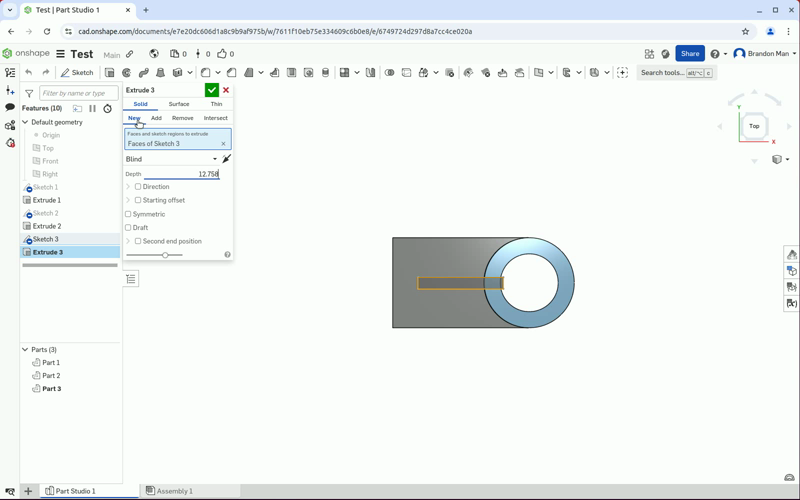
key(enter)
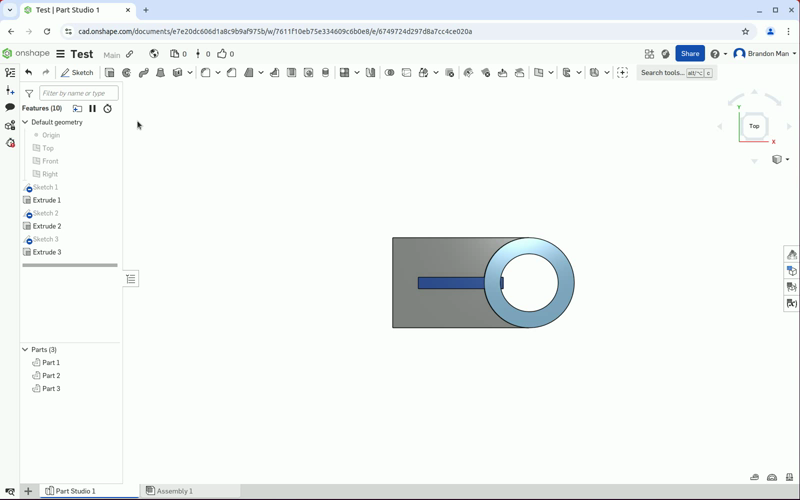
key(shift+h)
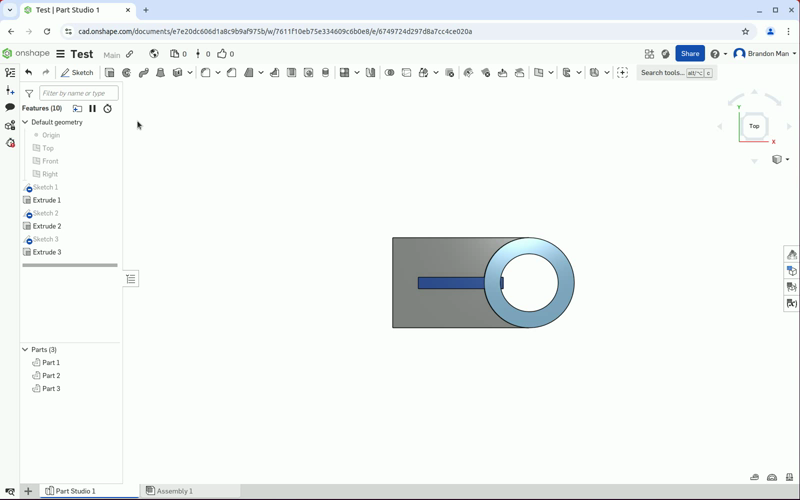
key(shift+h)
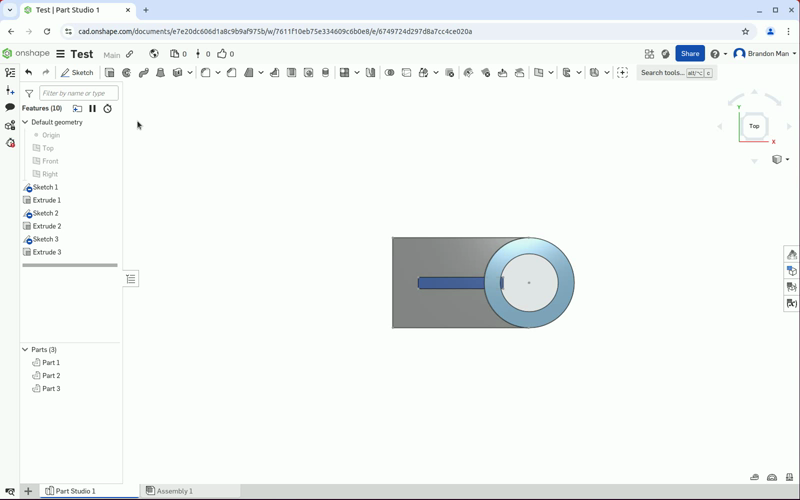
key(shift+7)
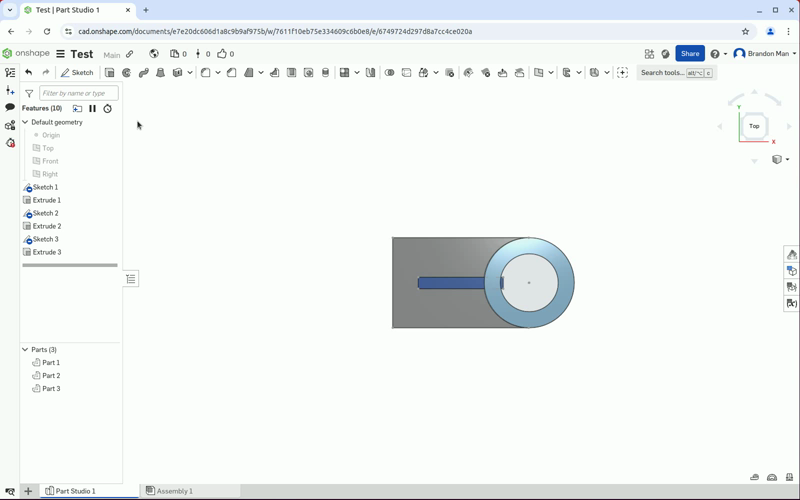
key(up, 3)
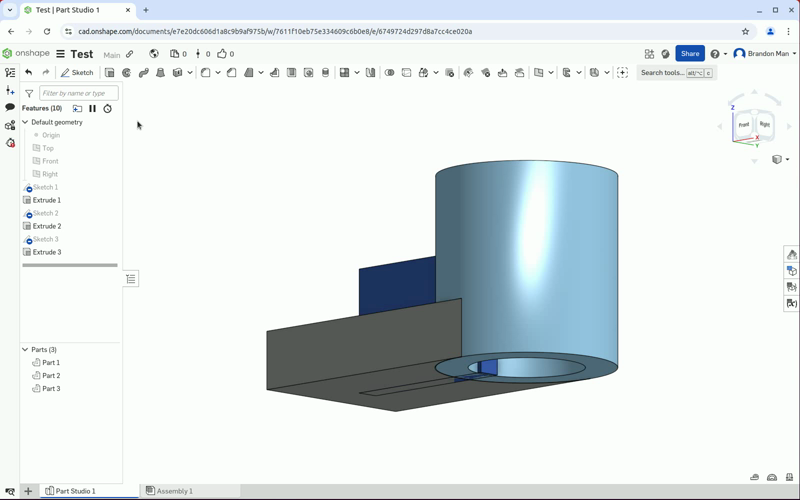
key(left, 3)
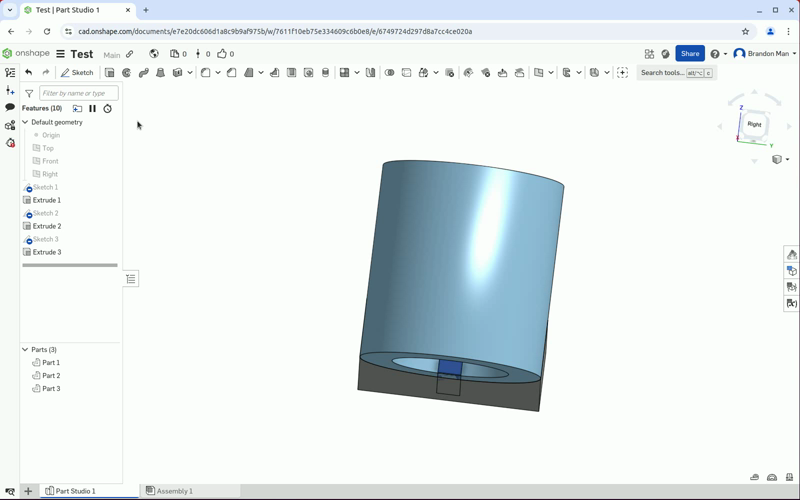
key(right, 3)
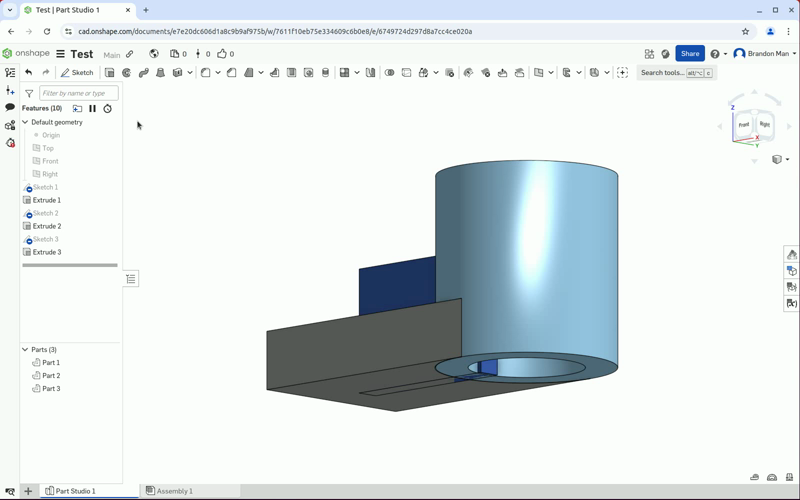
key(down, 3)
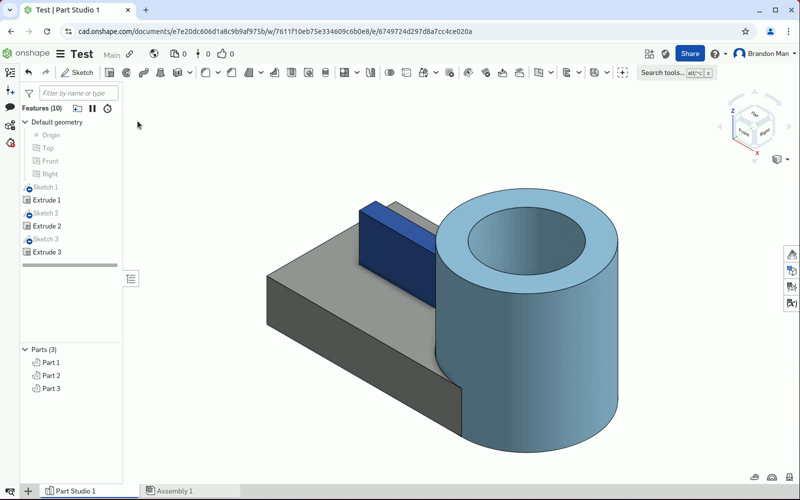
mouse_move(73, 189)
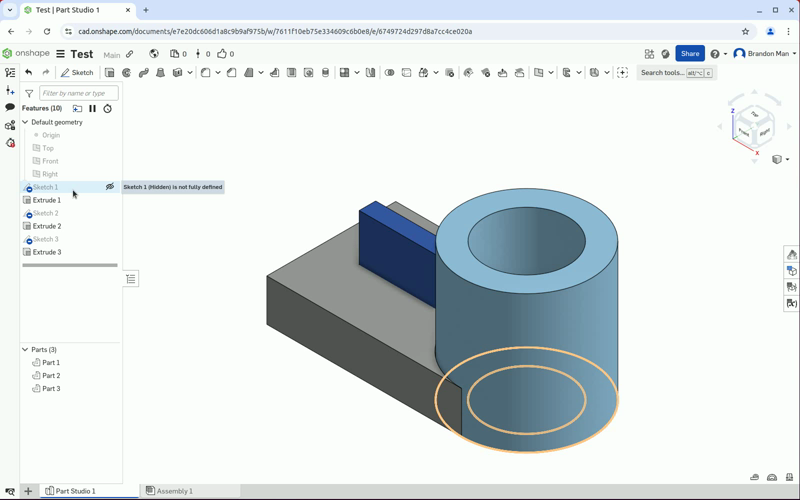
click(73, 189)